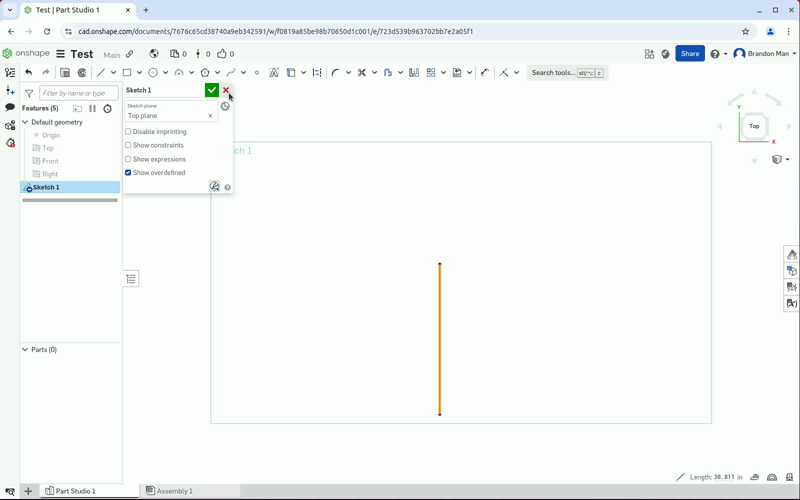
key(shift+h)
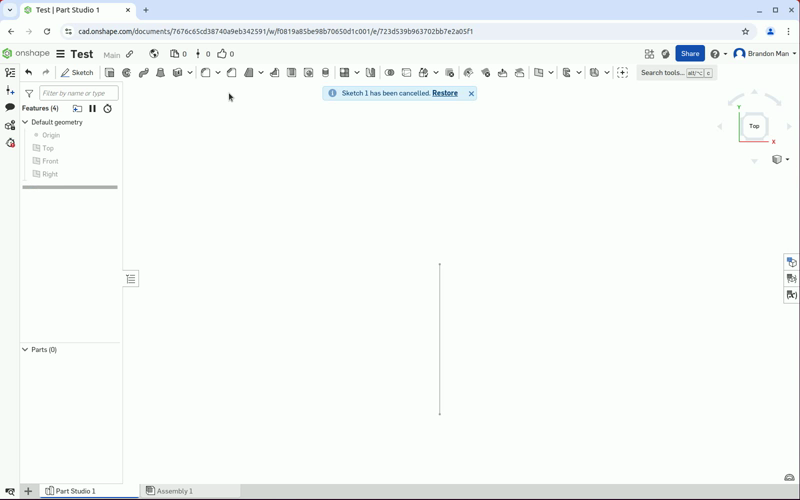
mouse_move(73, 352)
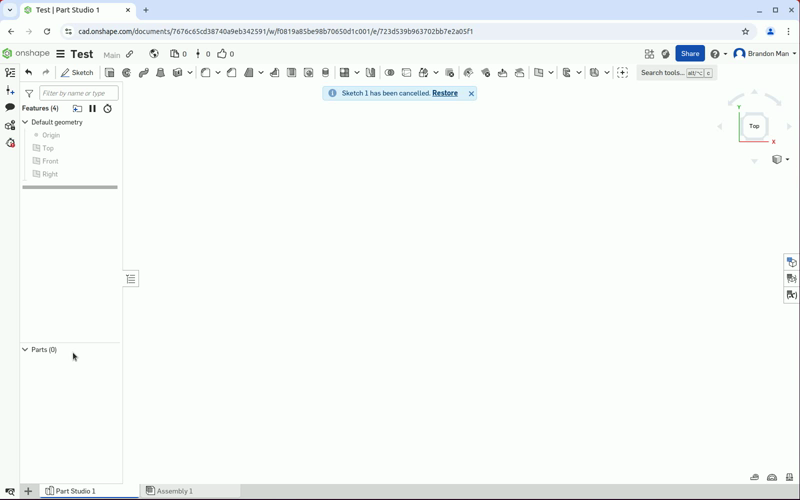
key(y)
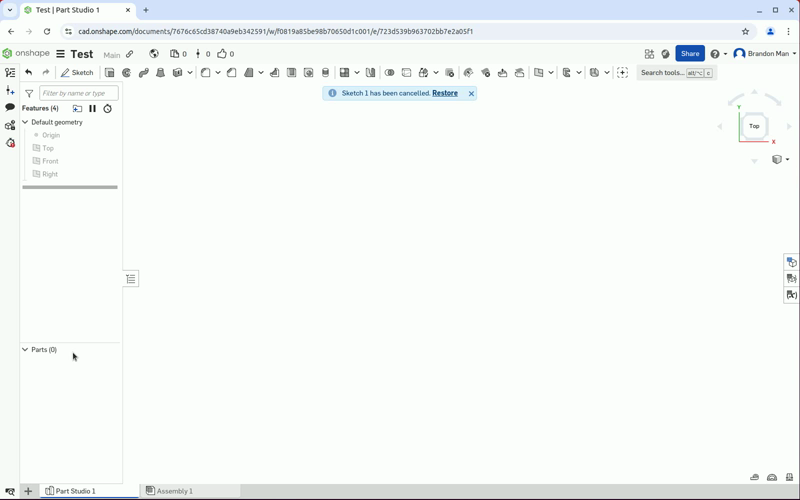
key(shift+p)
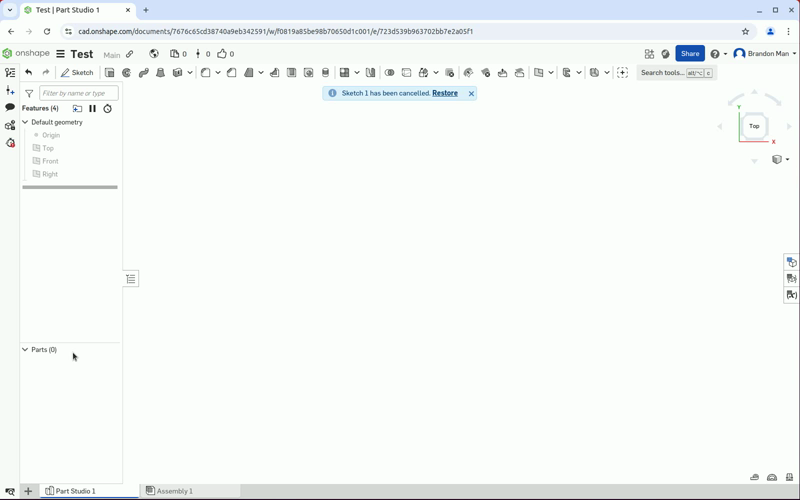
key(space)
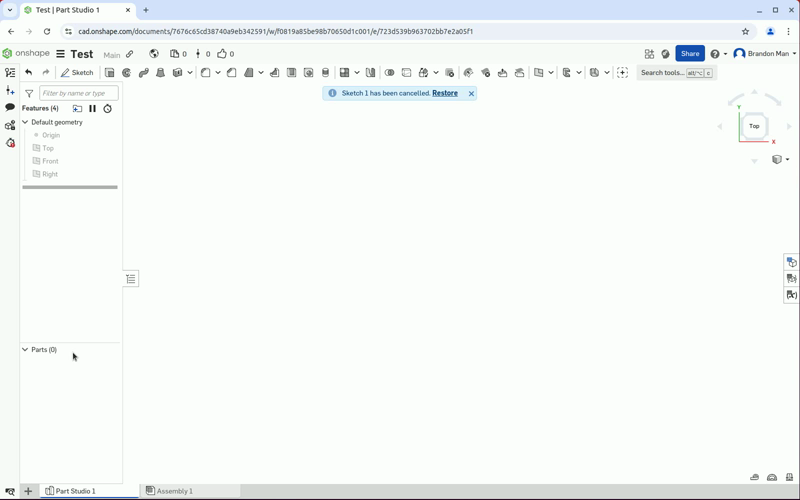
key_down(shift)
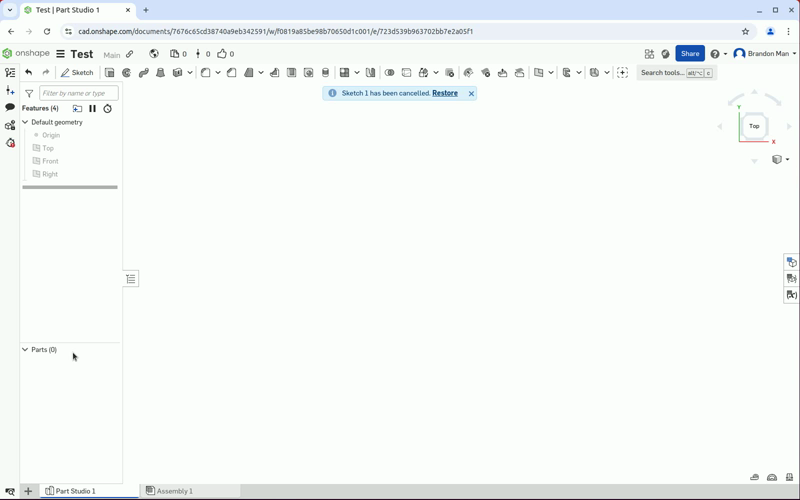
key(up)
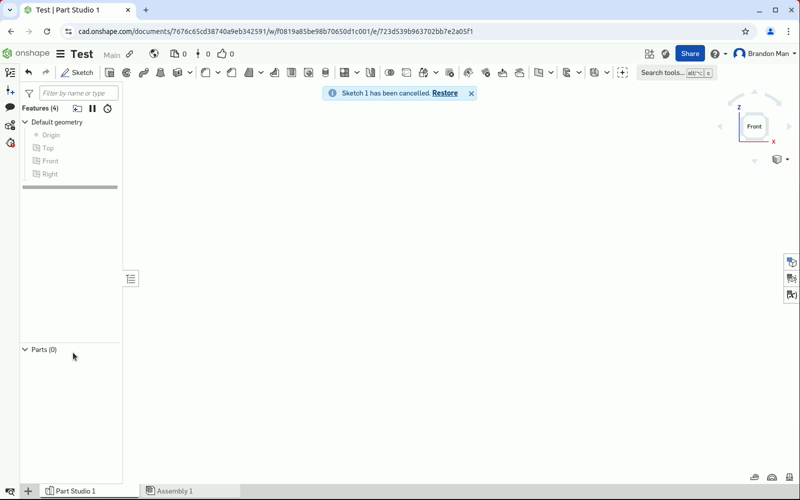
key_up(shift)
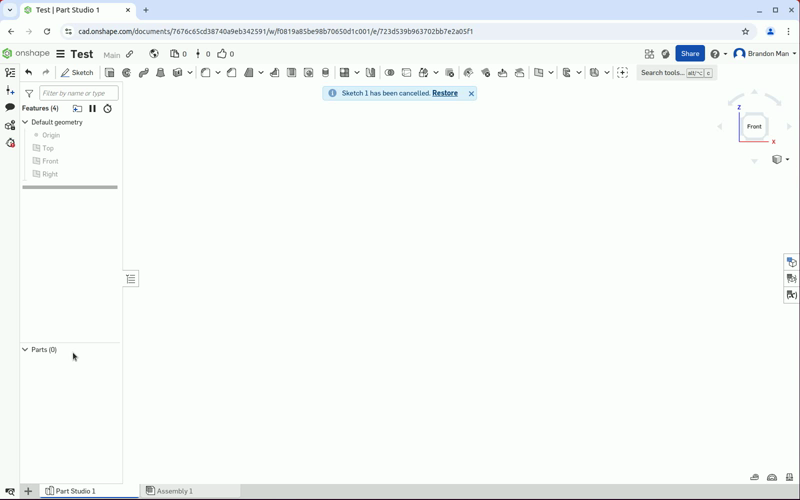
mouse_move(73, 352)
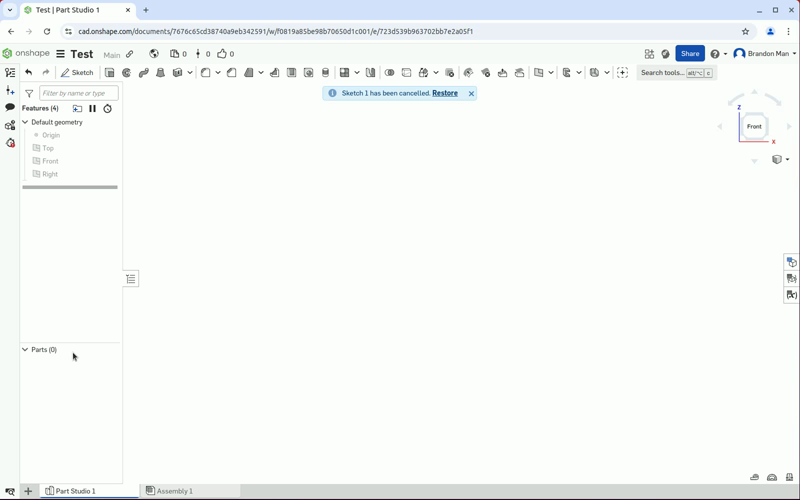
key(shift+y)
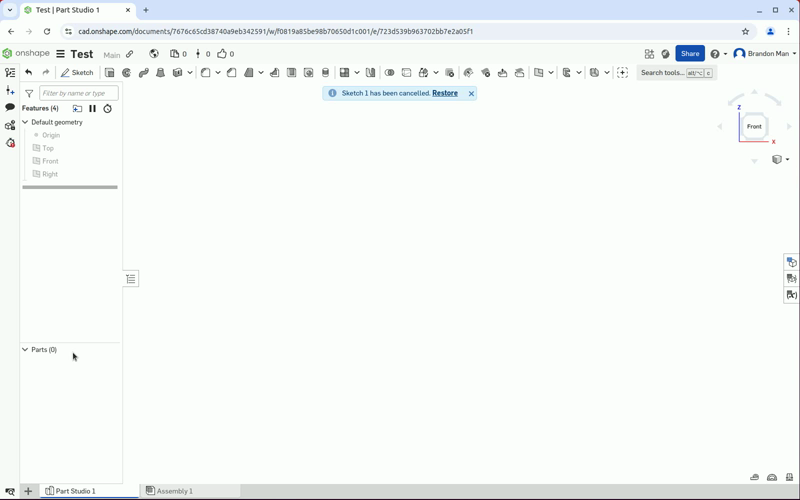
key(shift+s)
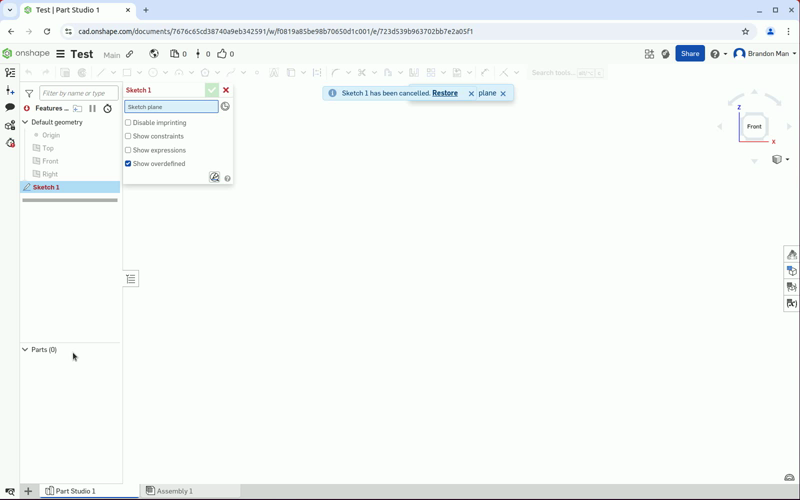
mouse_move(73, 163)
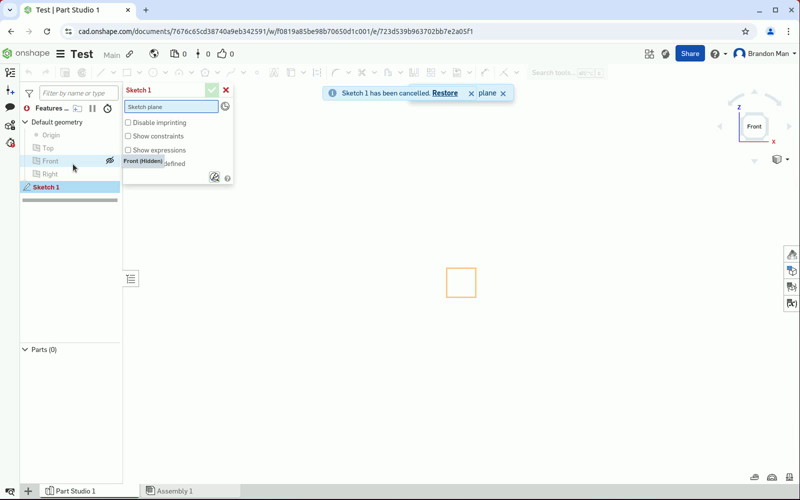
click(73, 163)
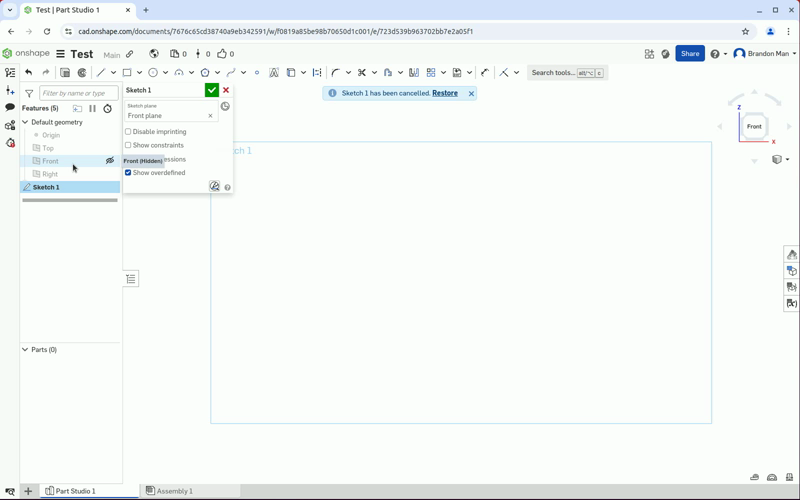
mouse_move(73, 352)
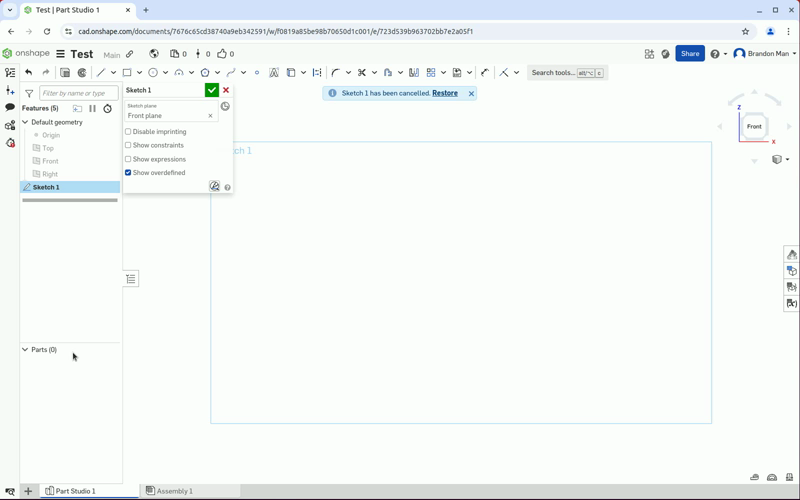
key(y)
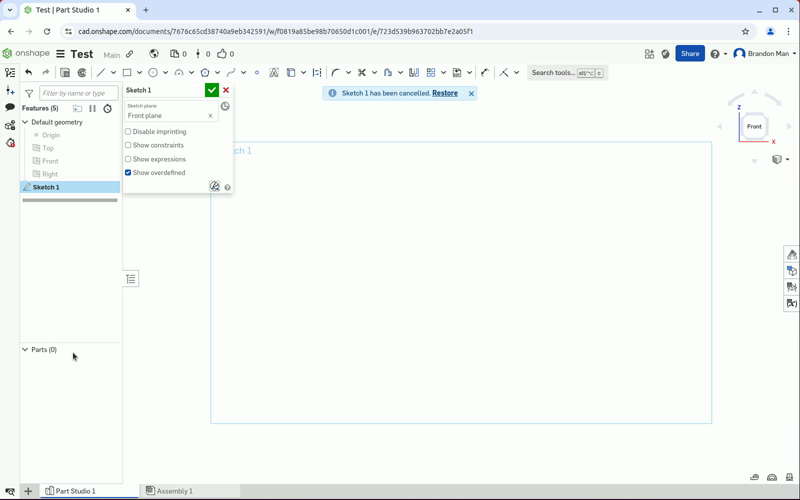
key(c)
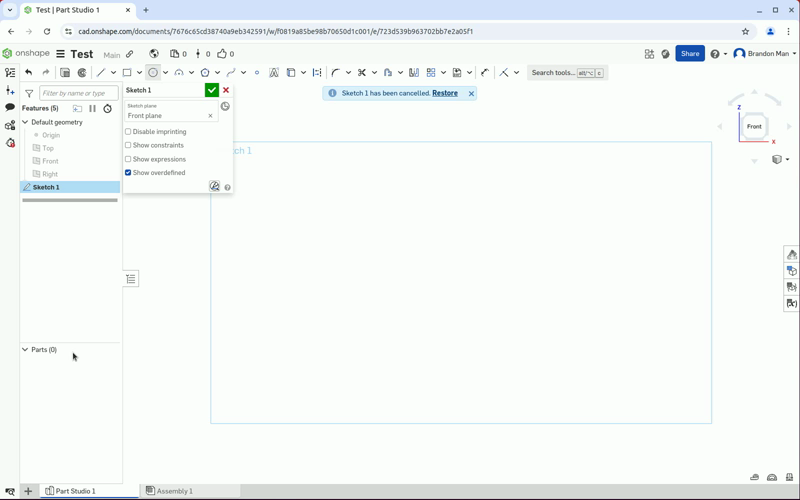
key_down(shift)
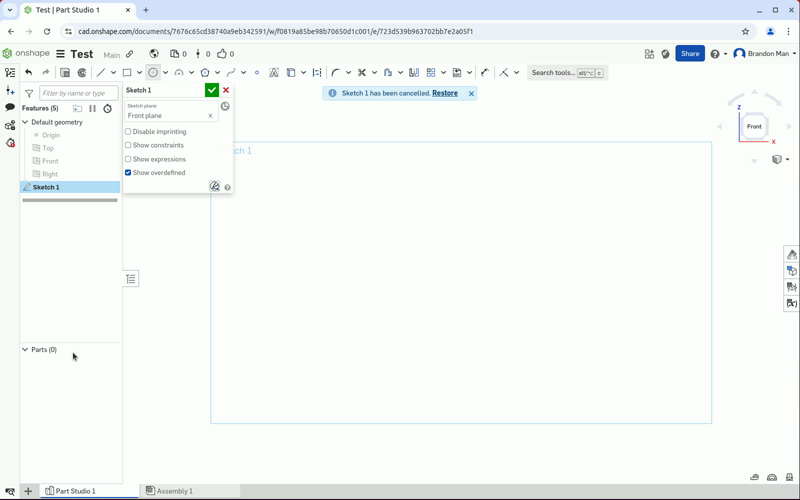
mouse_move(460, 282)
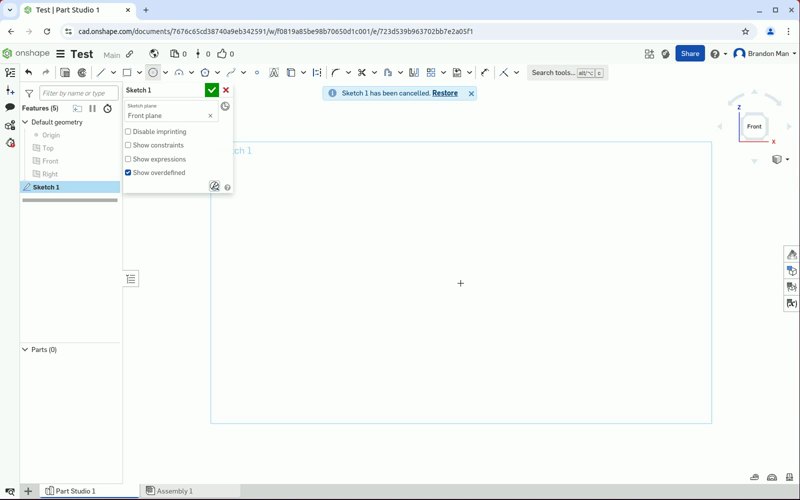
click(460, 282)
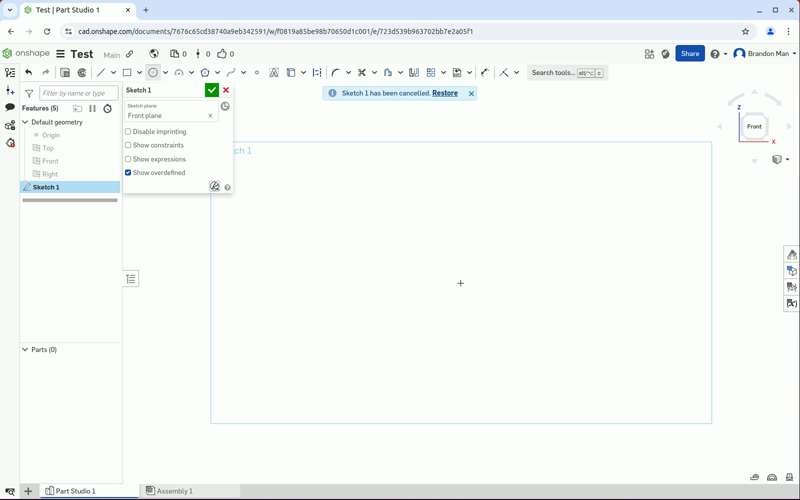
key_up(shift)
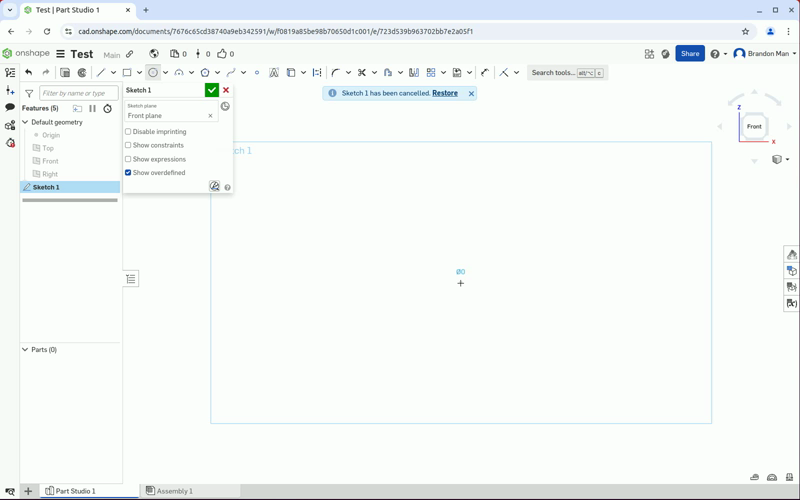
mouse_move(473, 282)
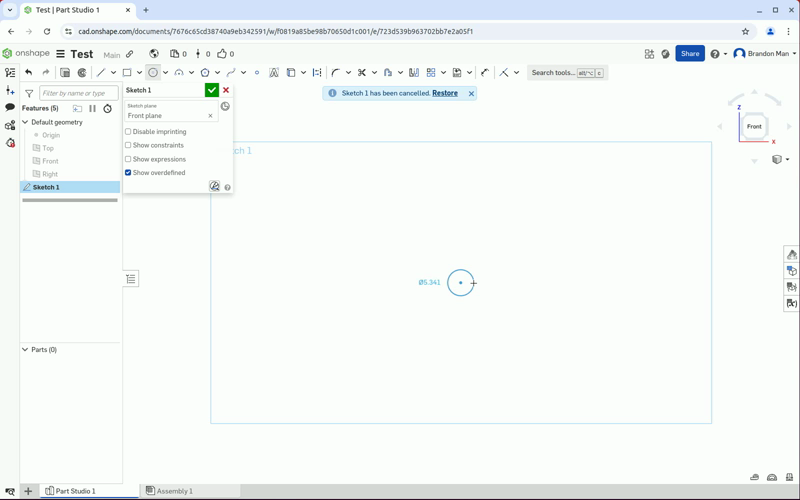
click(473, 282)
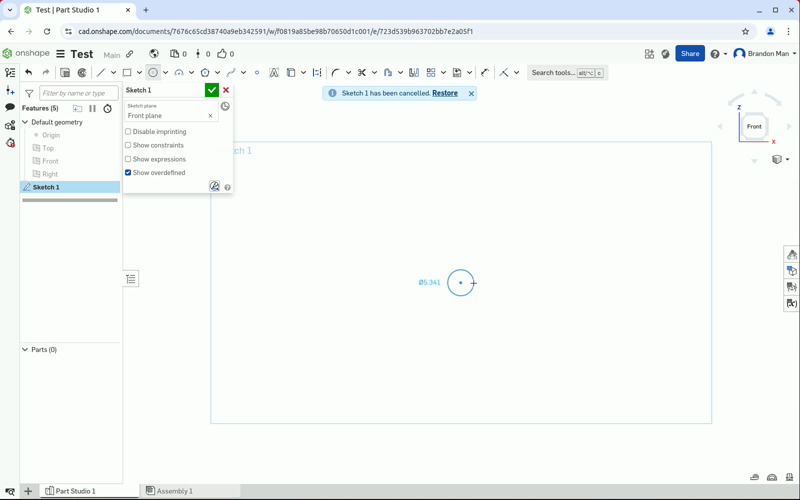
key(esc)
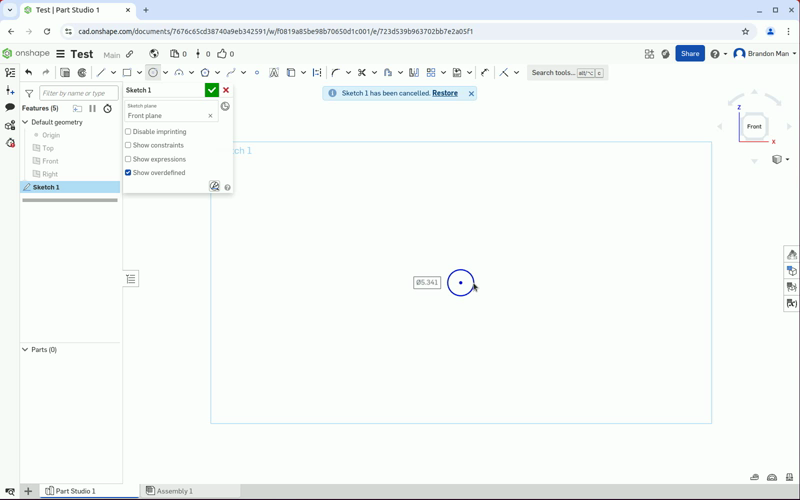
mouse_move(460, 286)
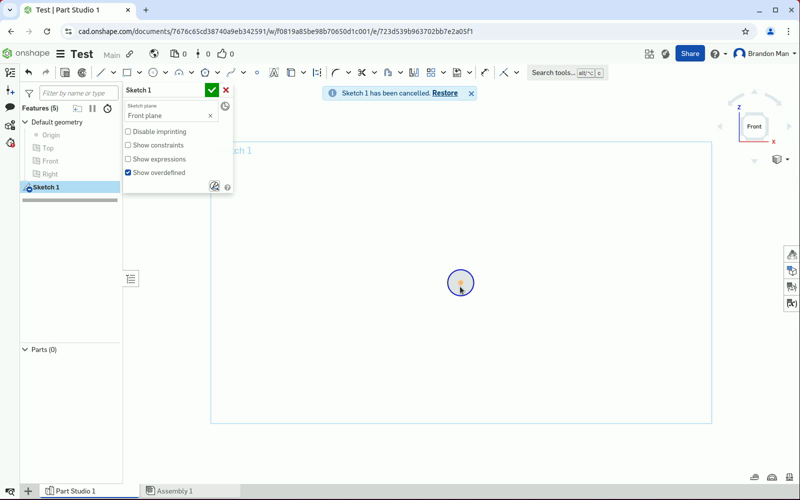
scroll(6)
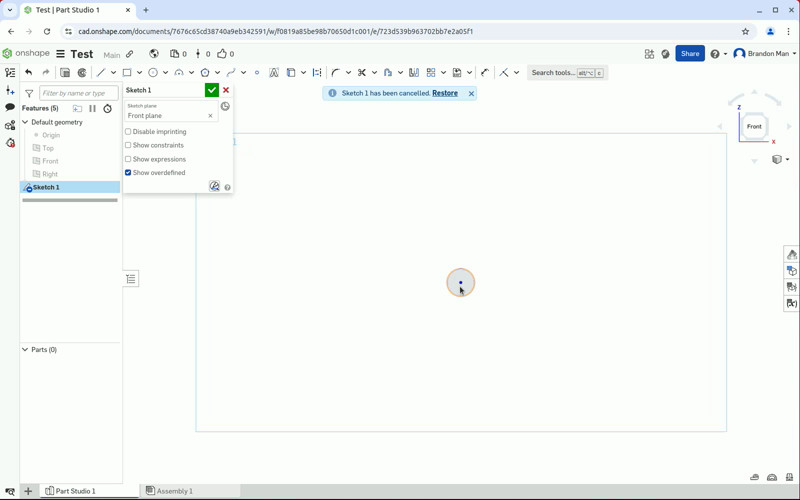
scroll(6)
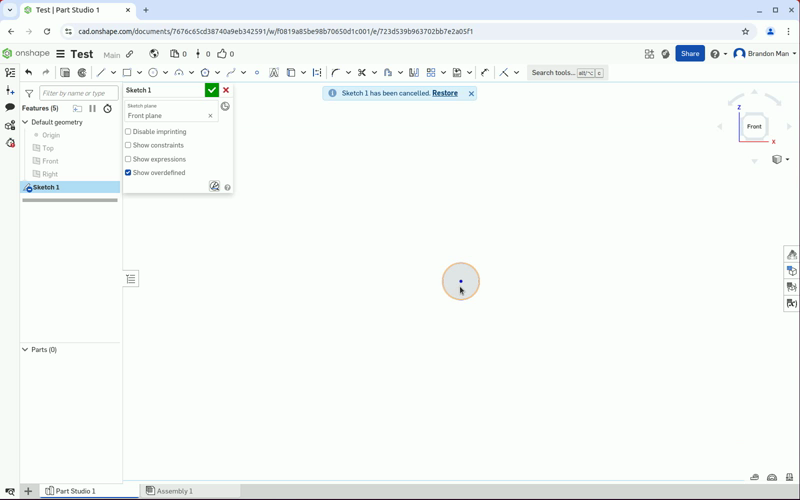
scroll(6)
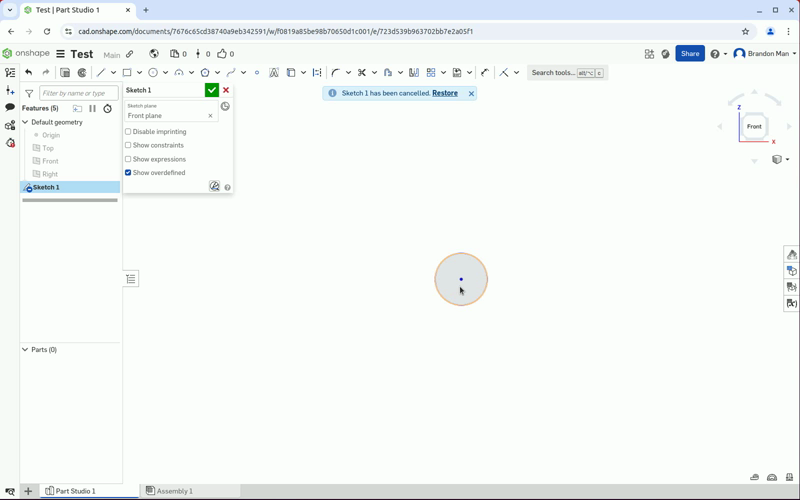
scroll(6)
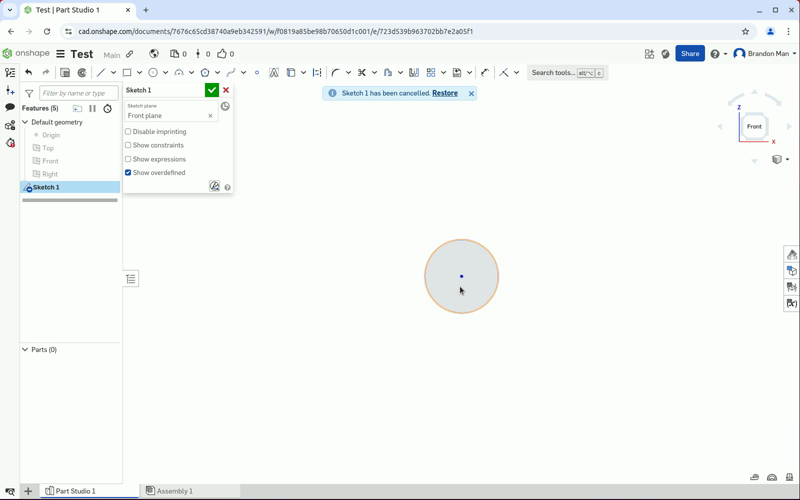
scroll(6)
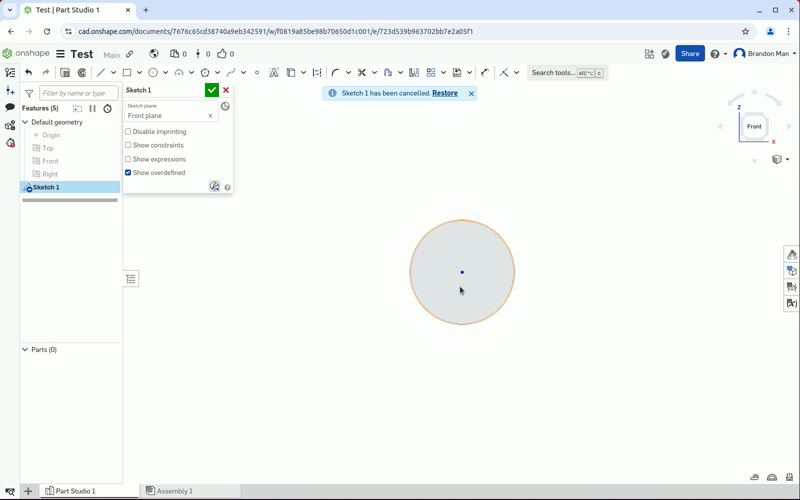
scroll(6)
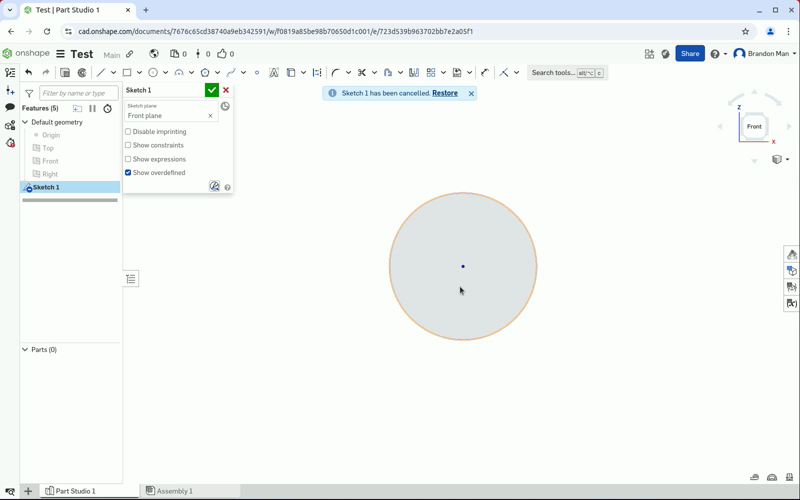
scroll(6)
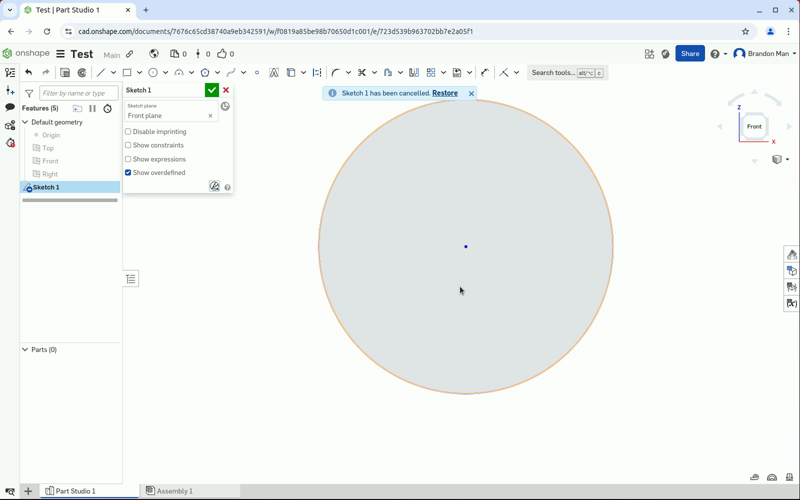
click(460, 286)
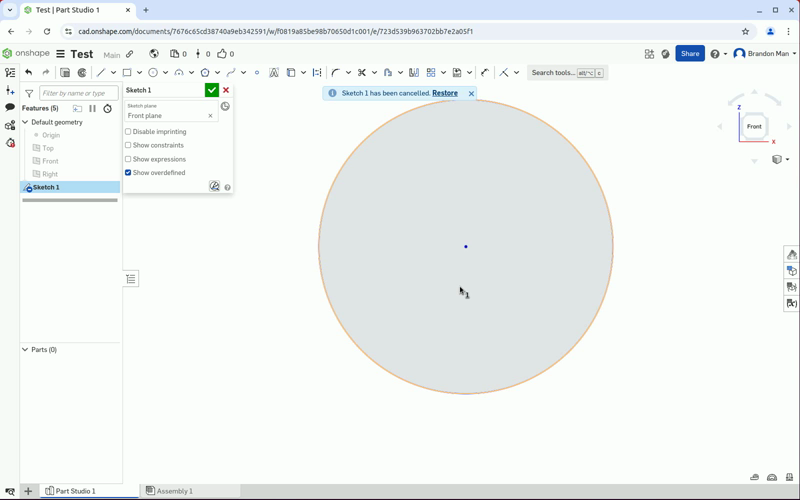
scroll(-6)
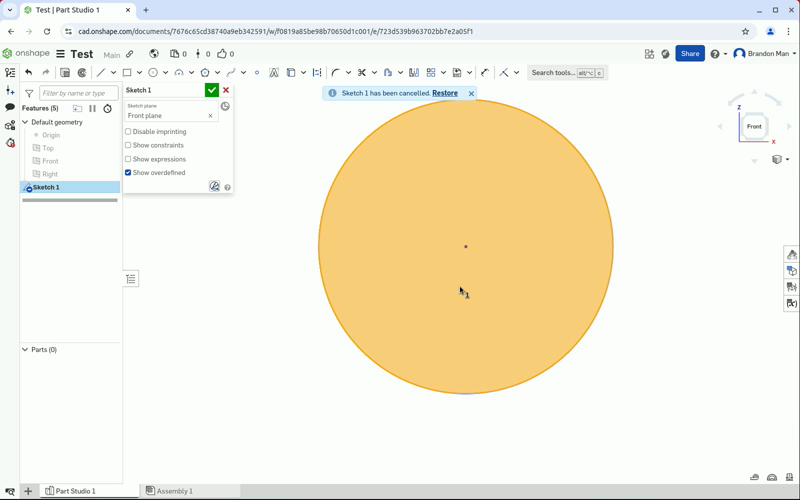
scroll(-6)
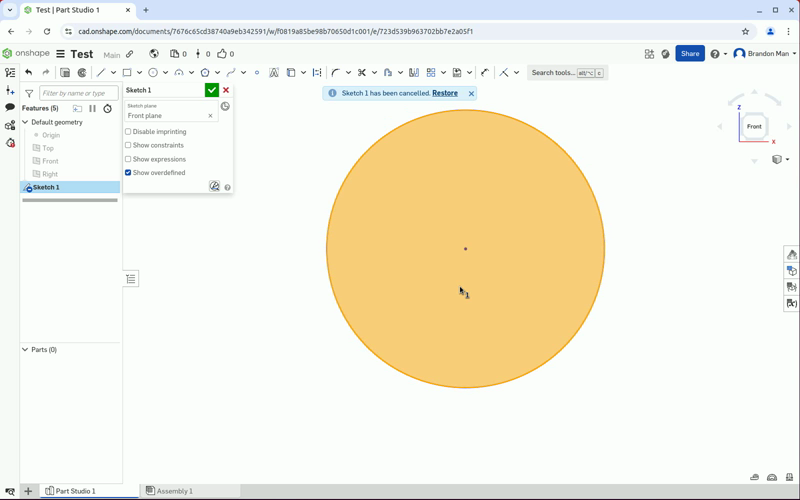
scroll(-6)
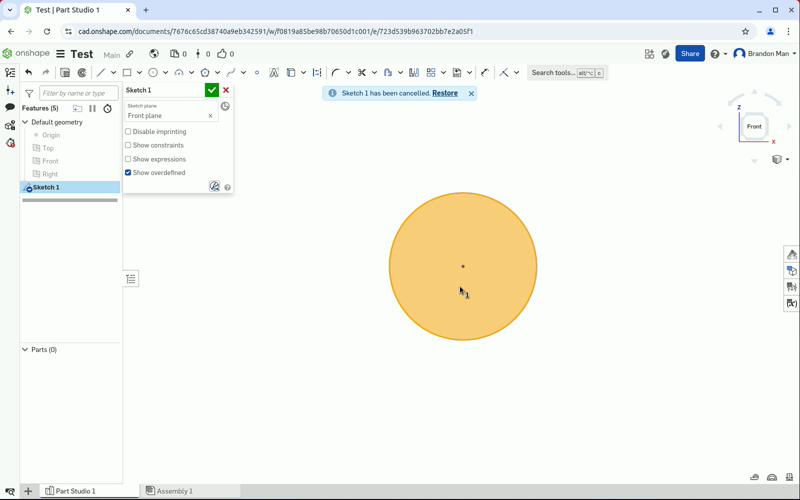
scroll(-6)
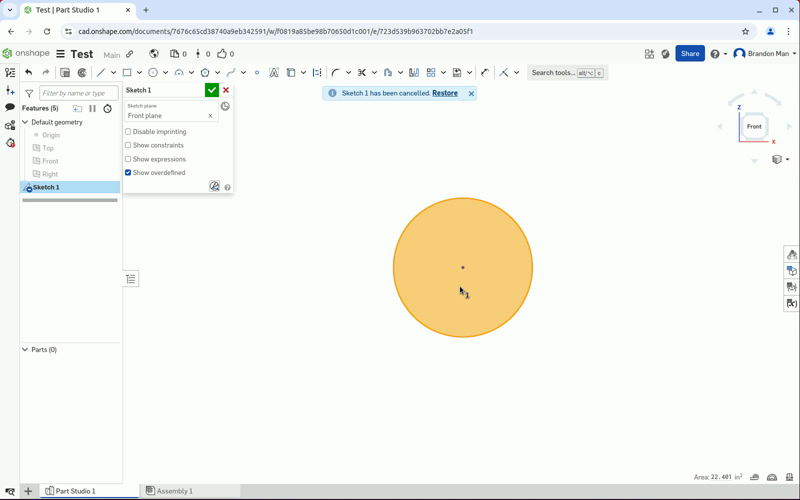
scroll(-6)
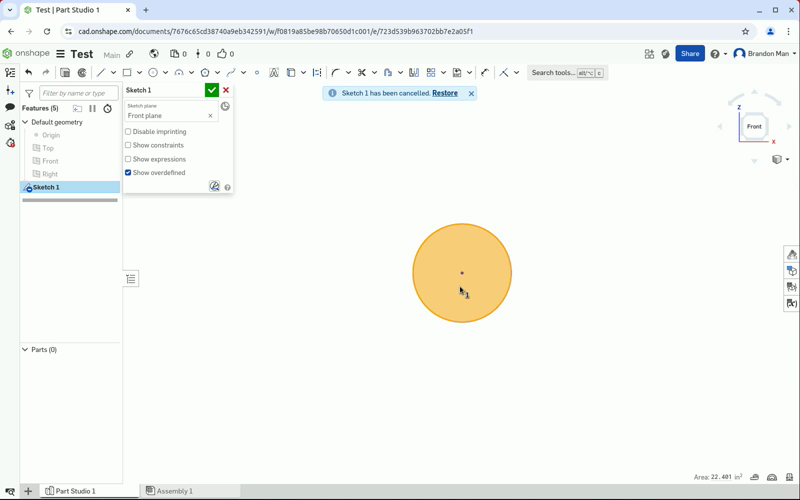
scroll(-6)
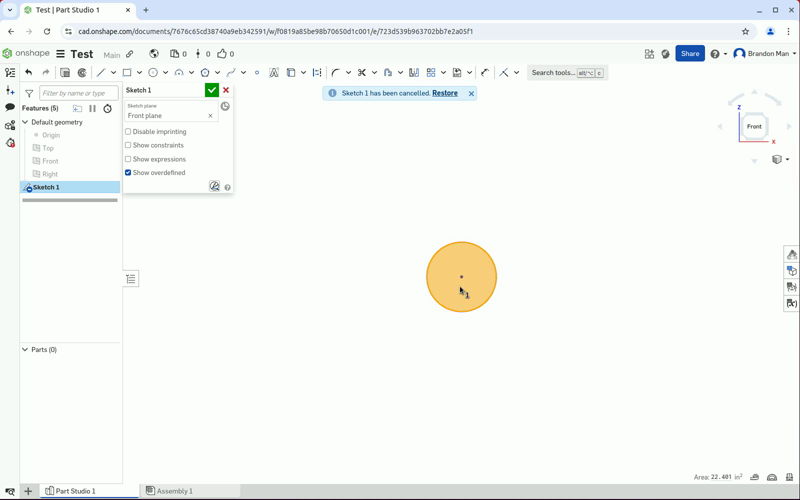
scroll(-6)
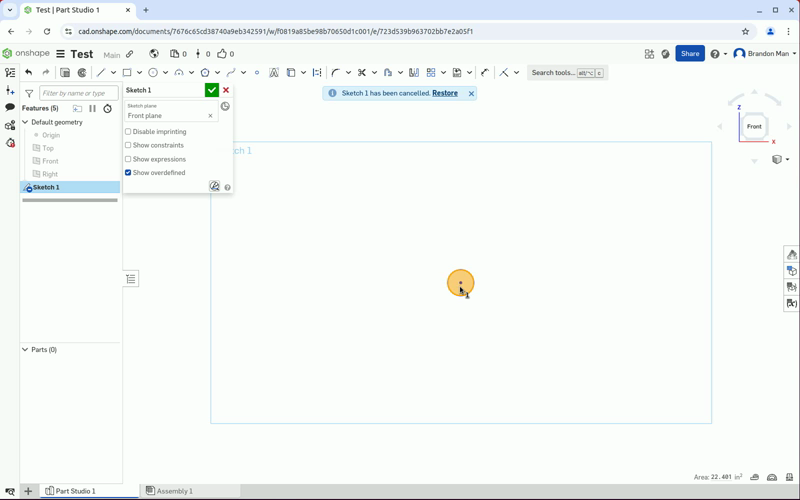
mouse_move(73, 352)
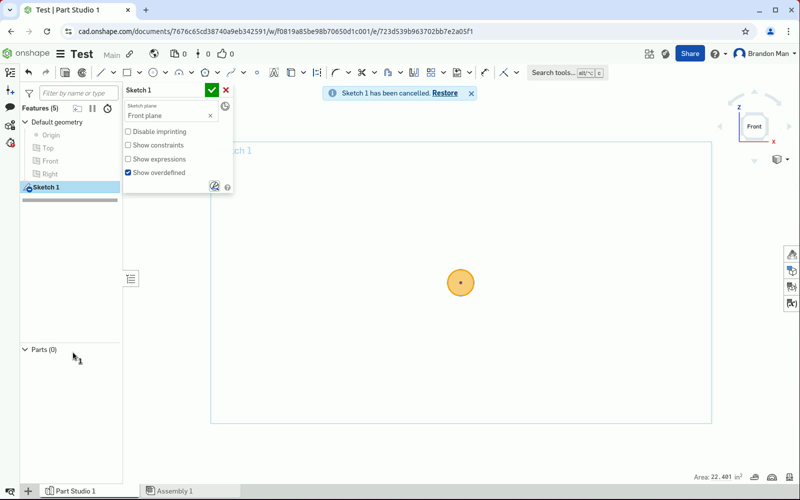
key(shift+y)
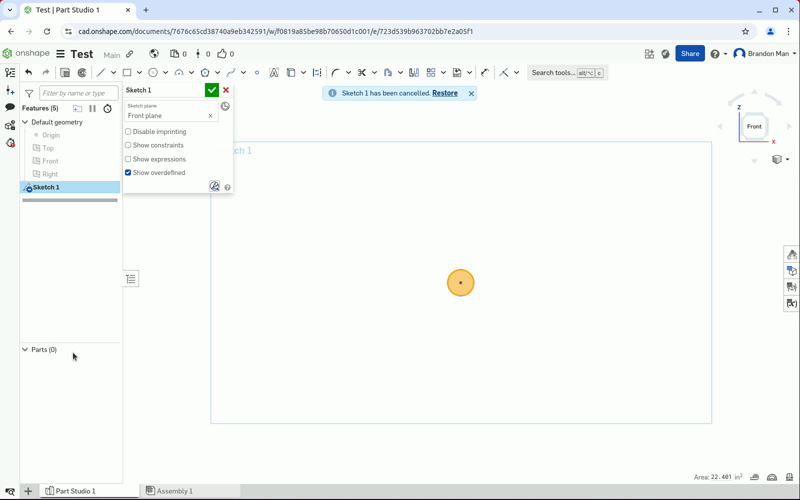
key(shift+e)
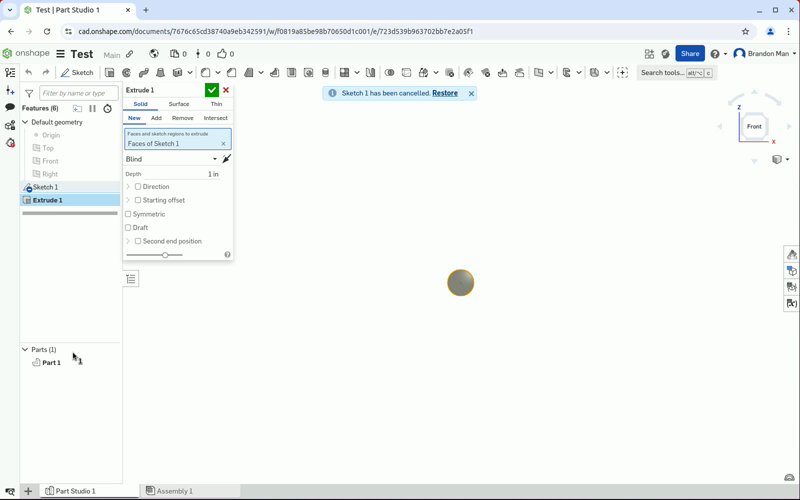
mouse_move(143, 106)
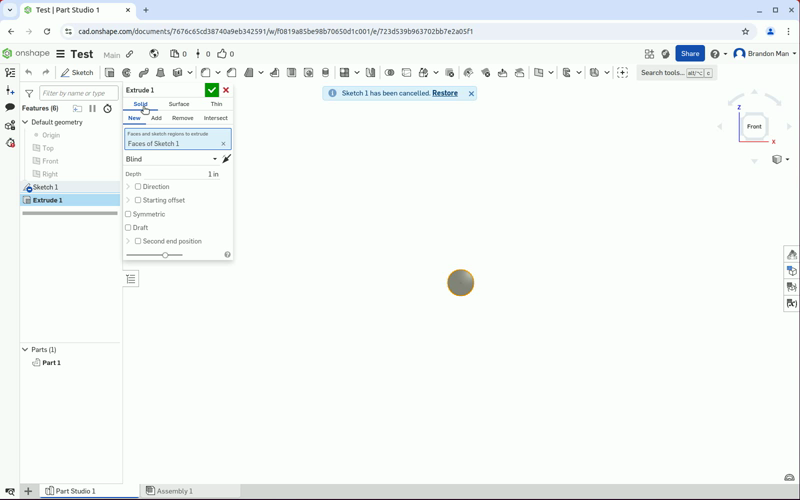
click(143, 106)
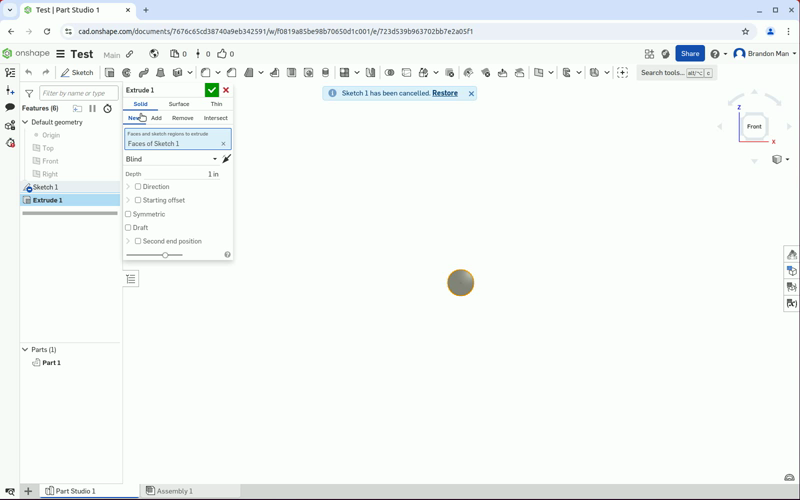
mouse_move(137, 120)
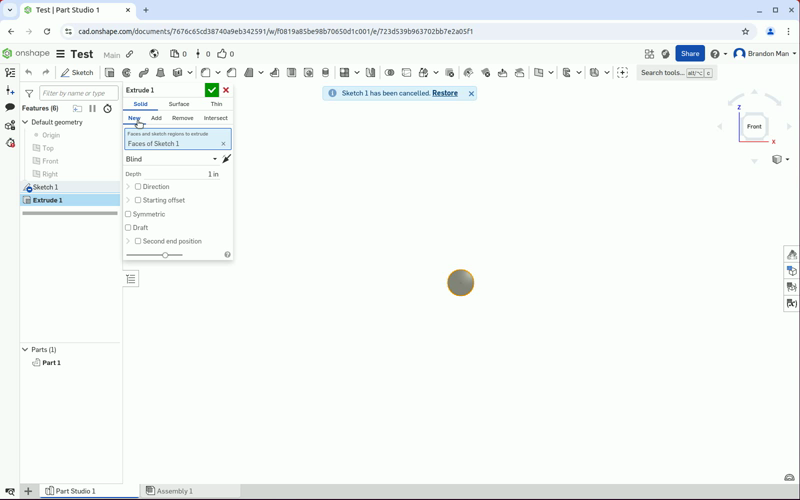
click(137, 120)
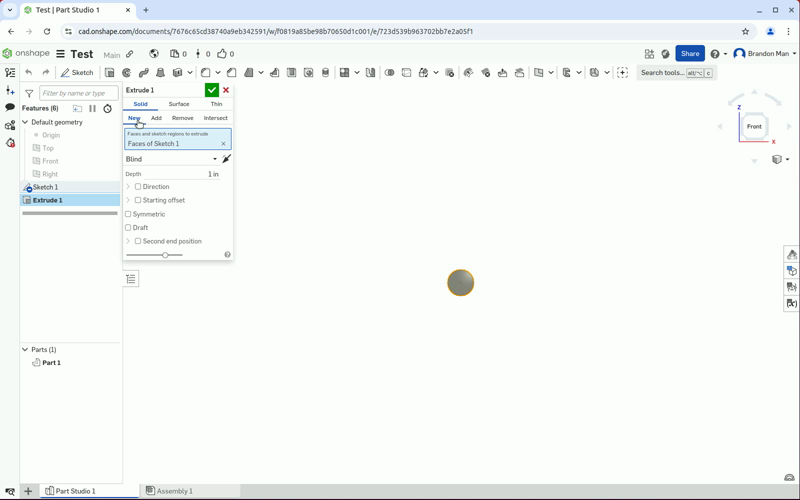
key(tab, 4)
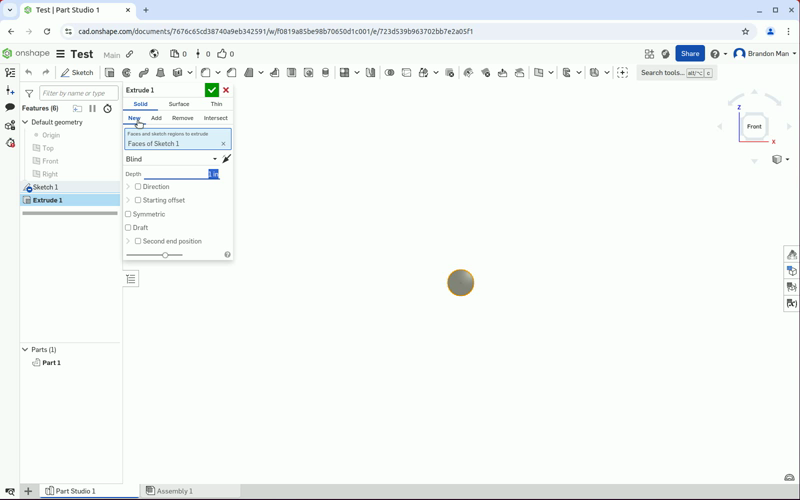
text(10.351)
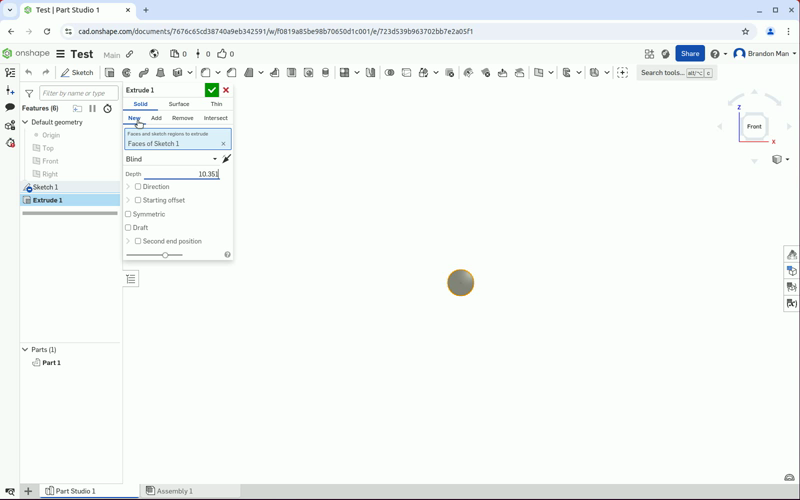
key(enter)
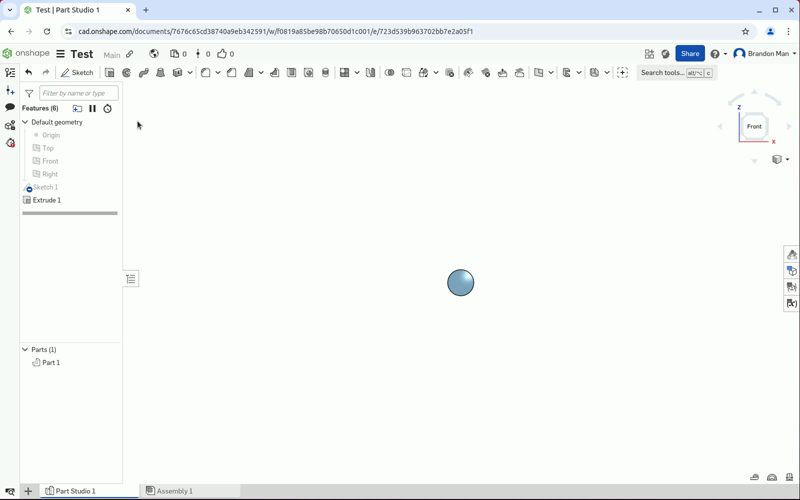
key(shift+h)
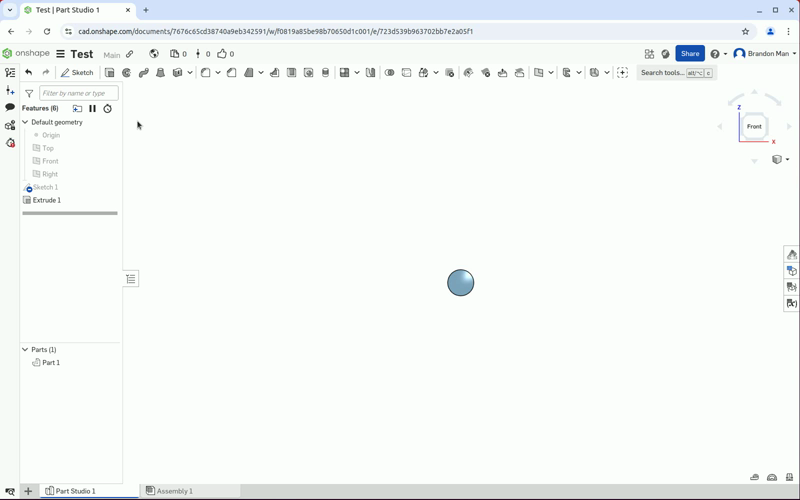
key(shift+h)
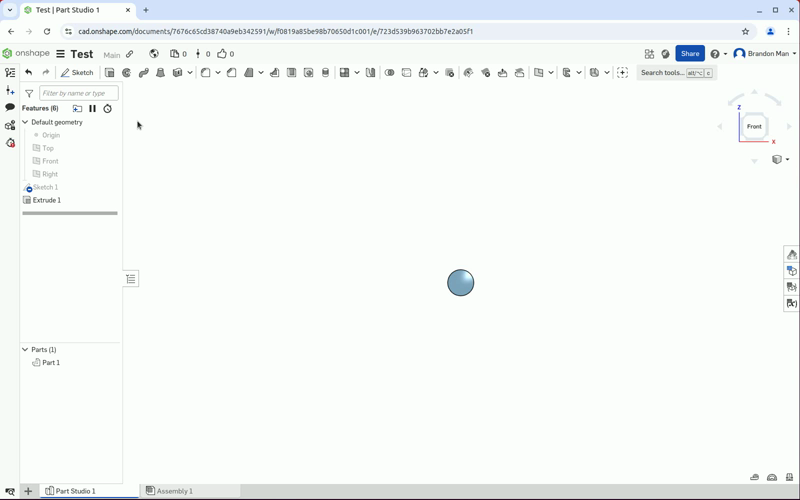
mouse_move(73, 189)
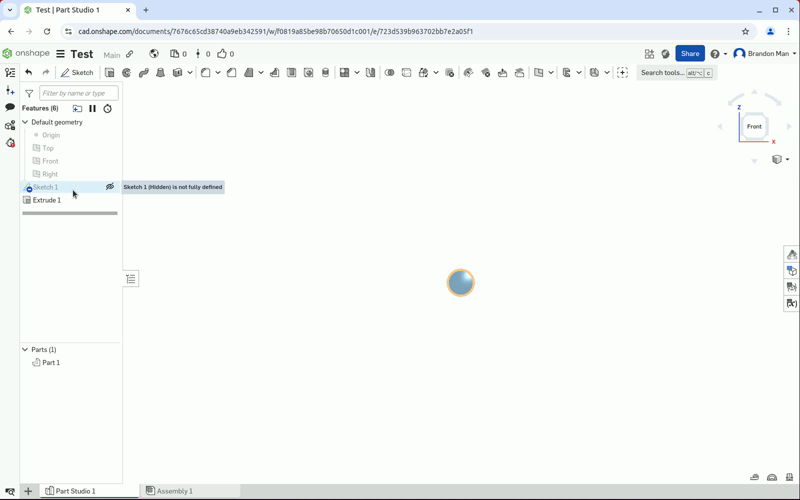
click(73, 189)
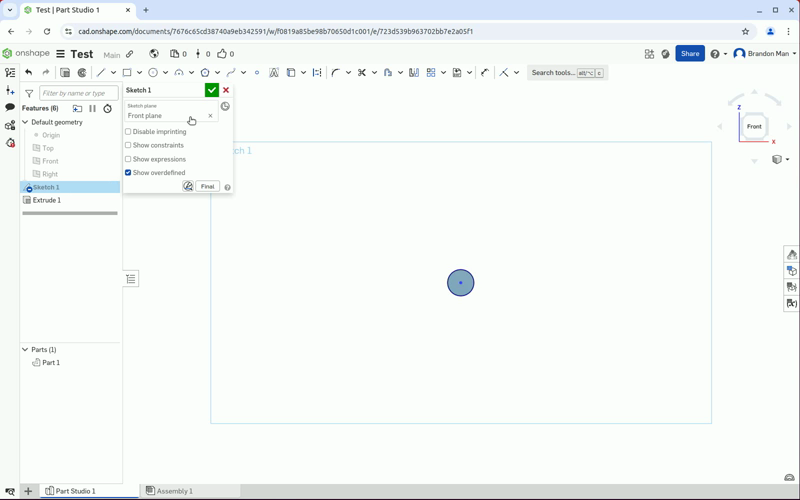
mouse_move(229, 92)
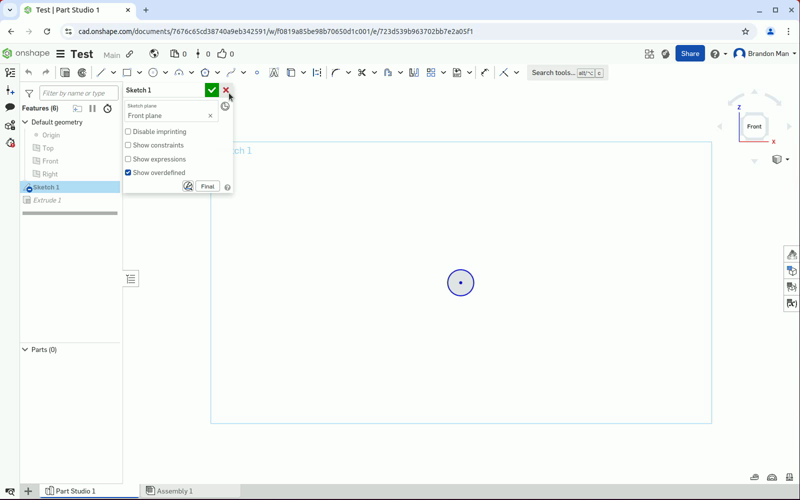
click(229, 92)
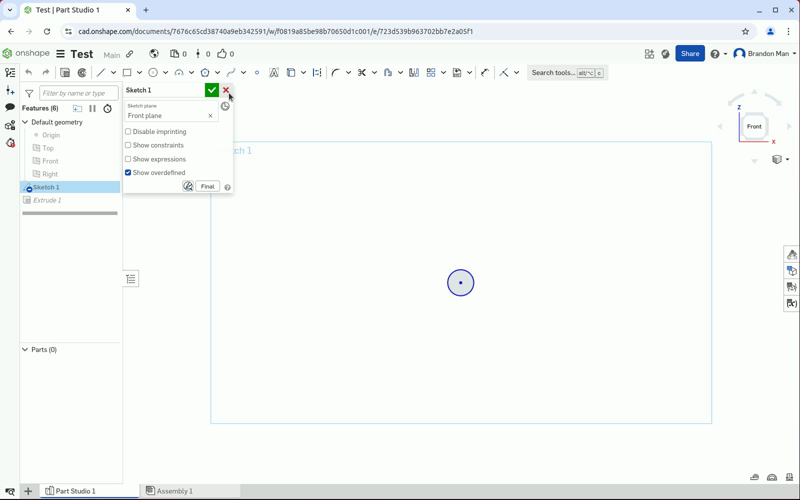
key(shift+s)
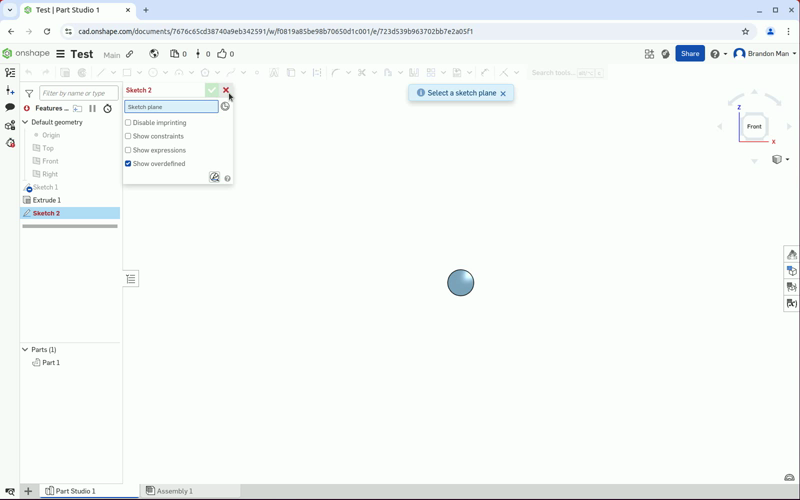
mouse_move(73, 163)
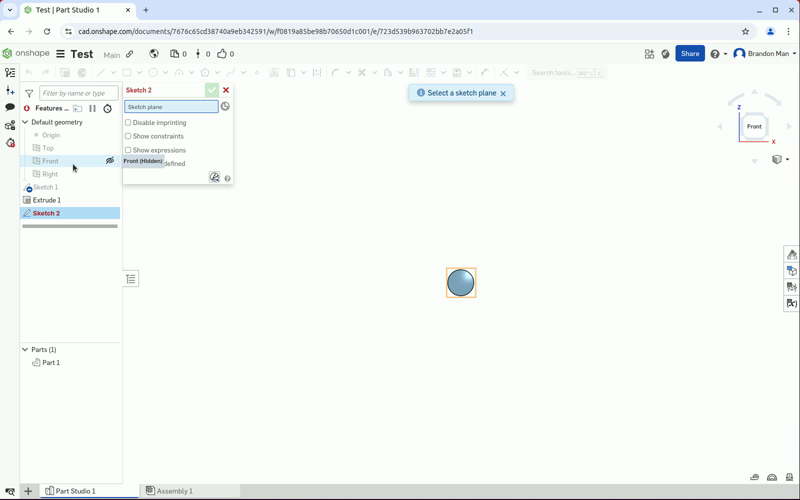
click(73, 163)
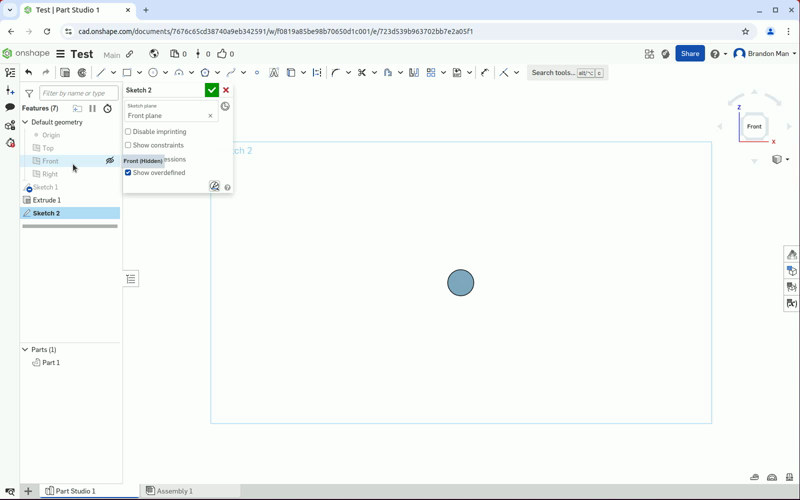
mouse_move(73, 352)
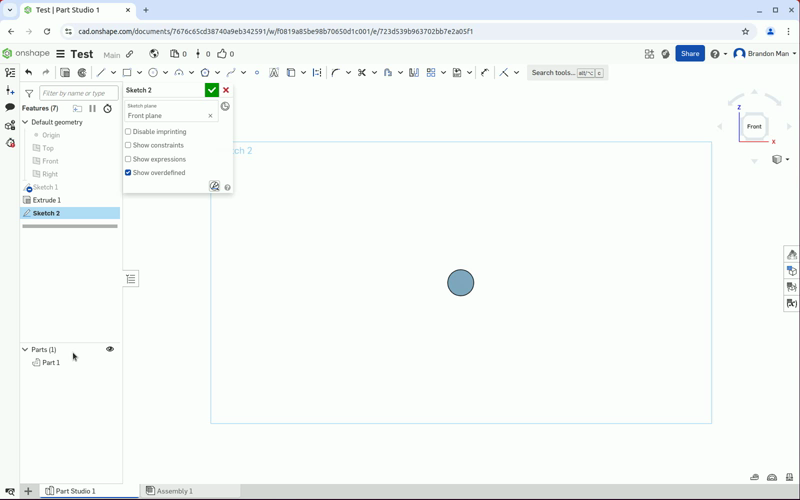
key(y)
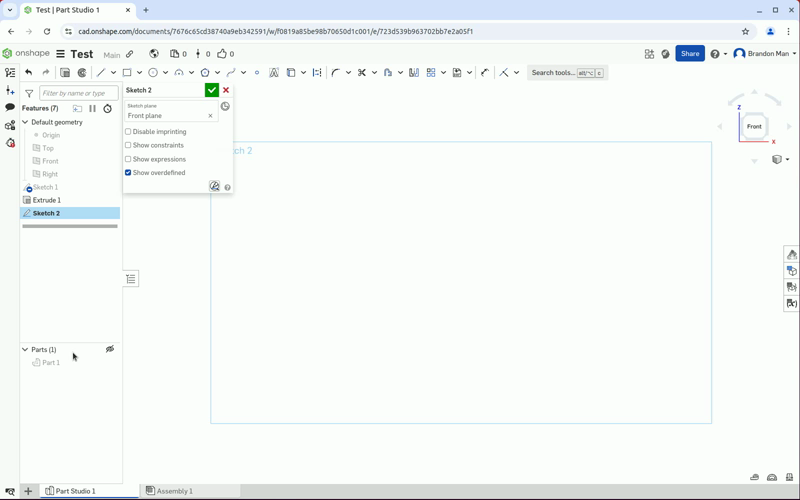
key(c)
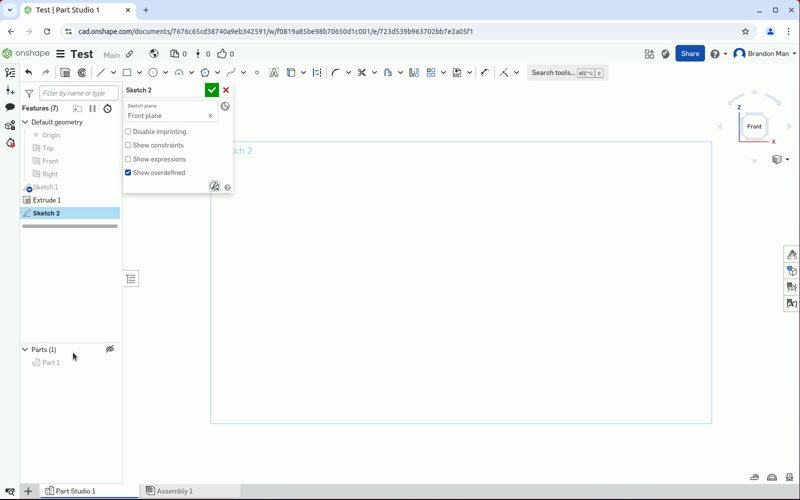
key_down(shift)
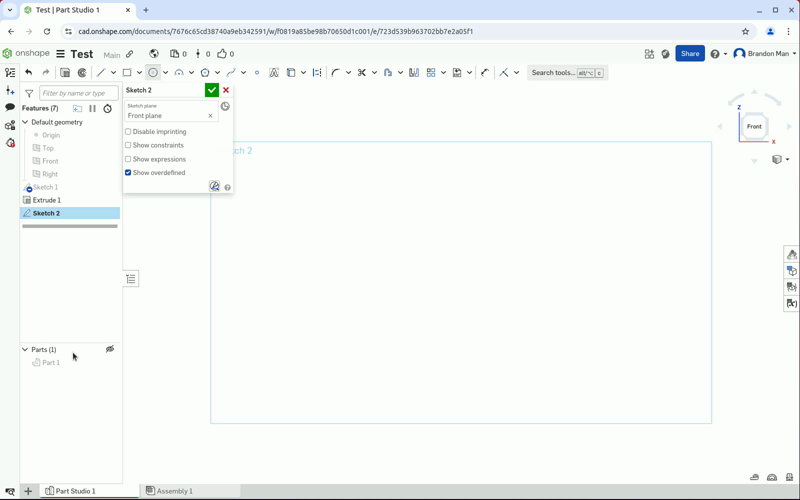
mouse_move(374, 282)
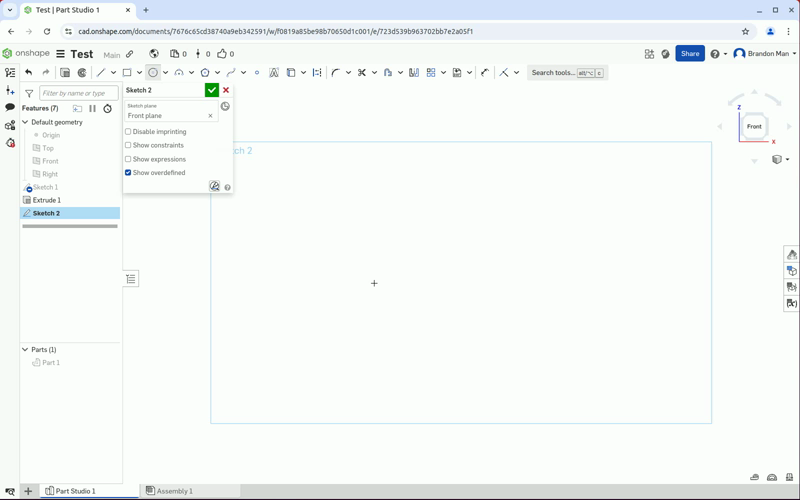
click(374, 282)
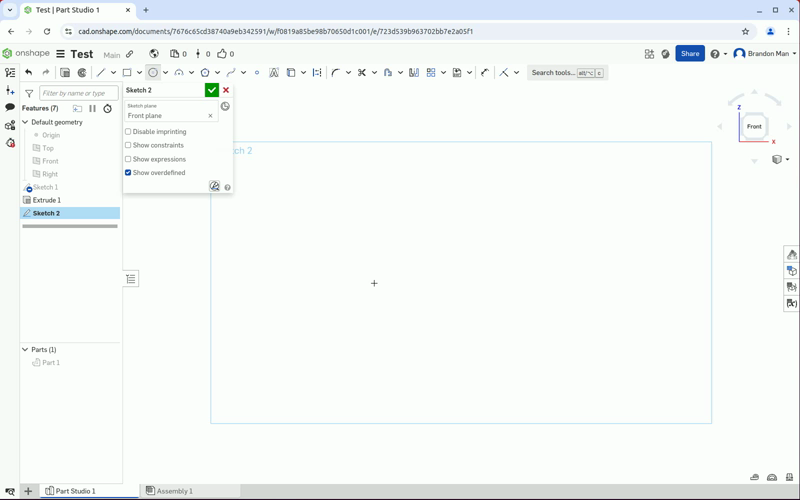
key_up(shift)
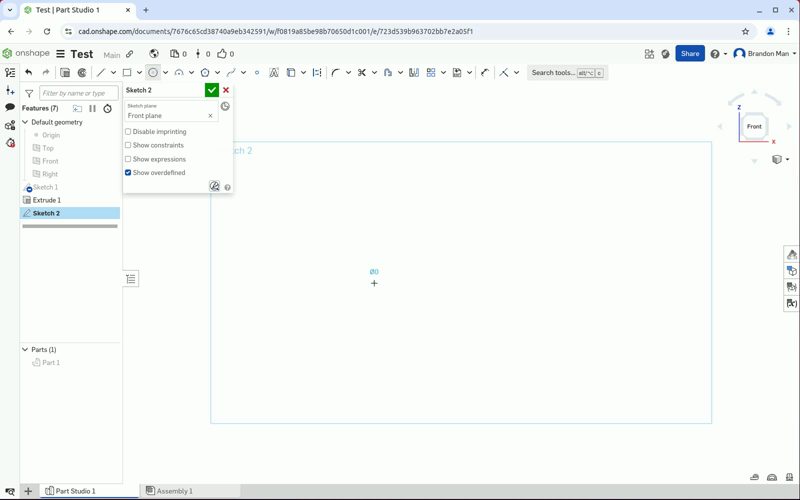
mouse_move(399, 282)
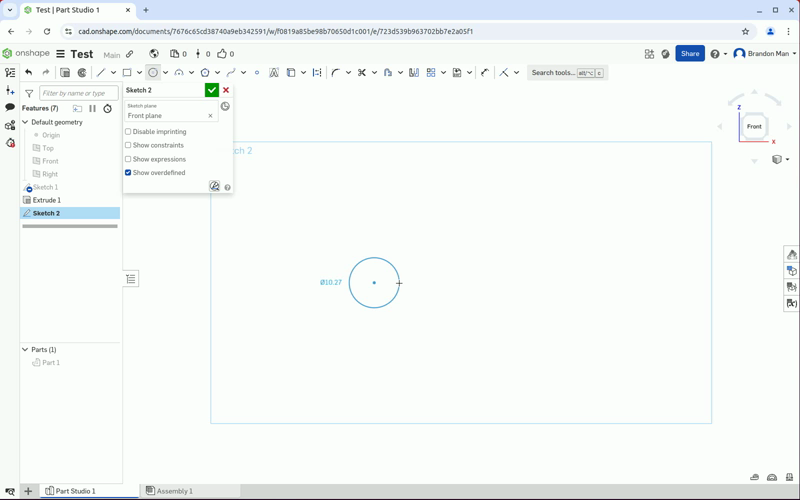
click(399, 282)
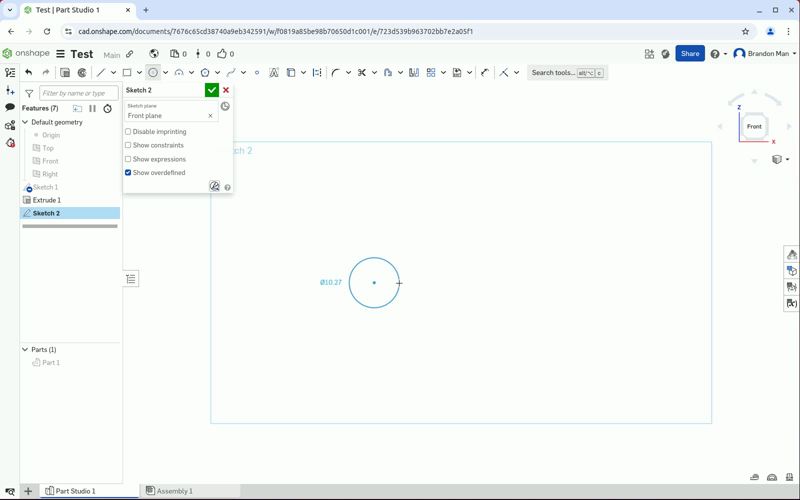
key(esc)
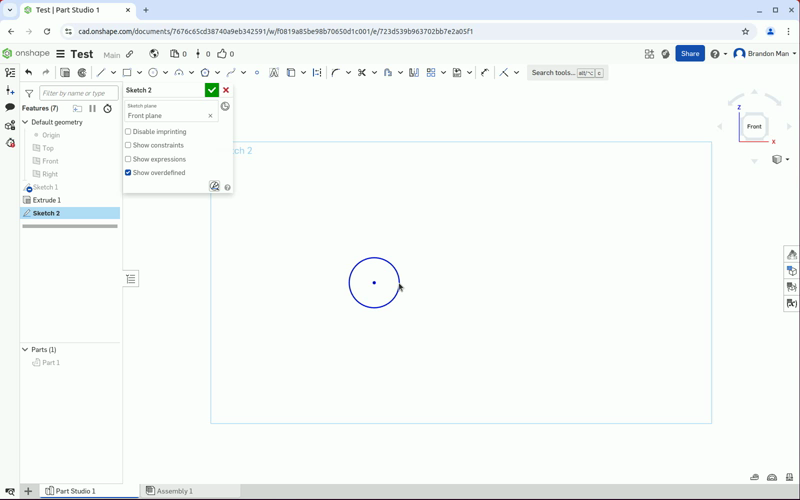
mouse_move(371, 264)
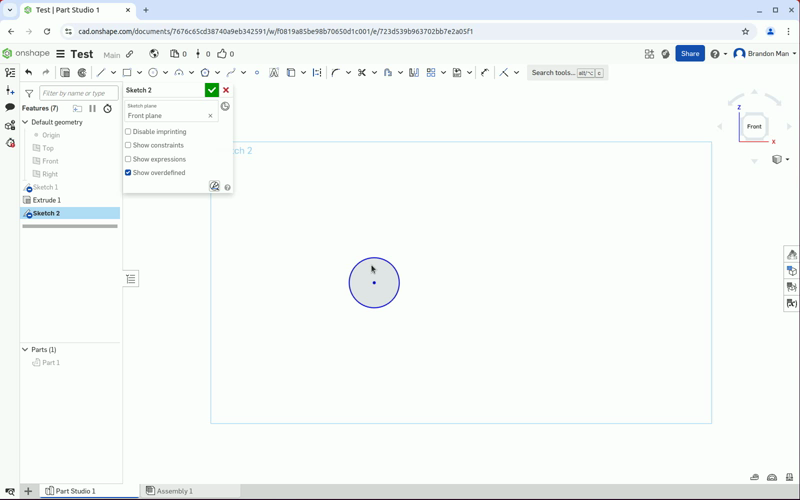
click(371, 264)
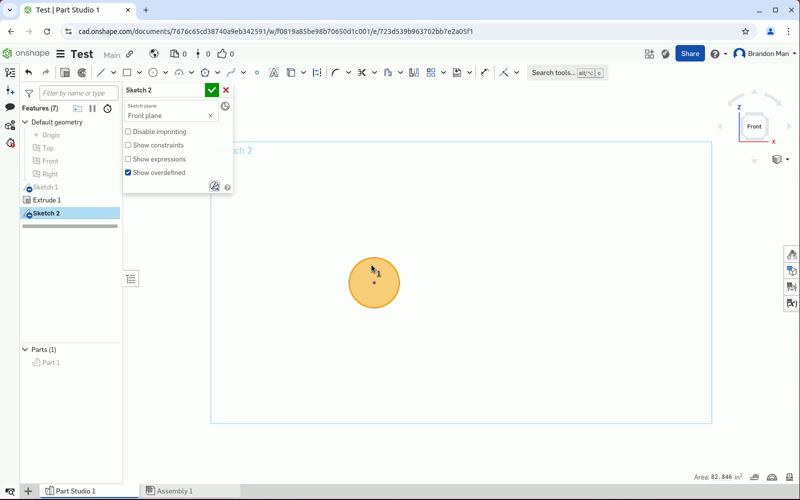
mouse_move(73, 352)
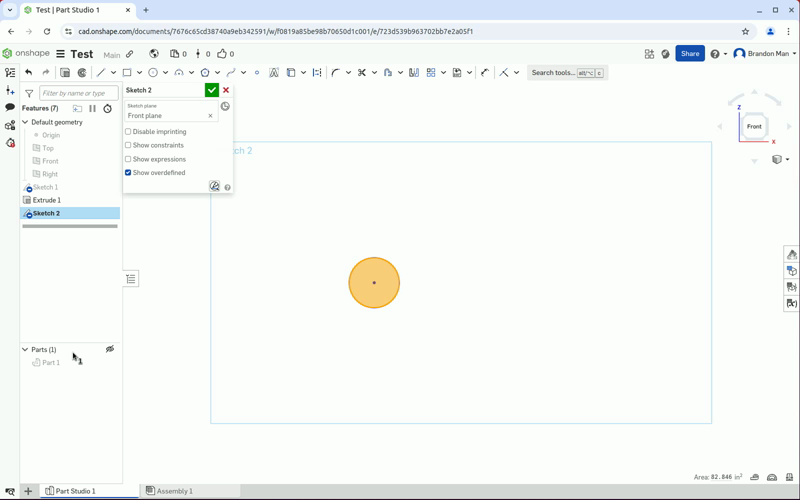
key(shift+y)
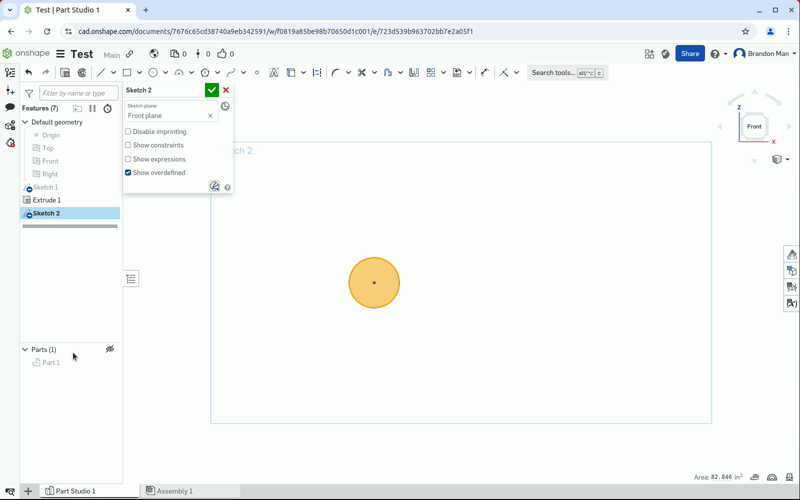
key(shift+e)
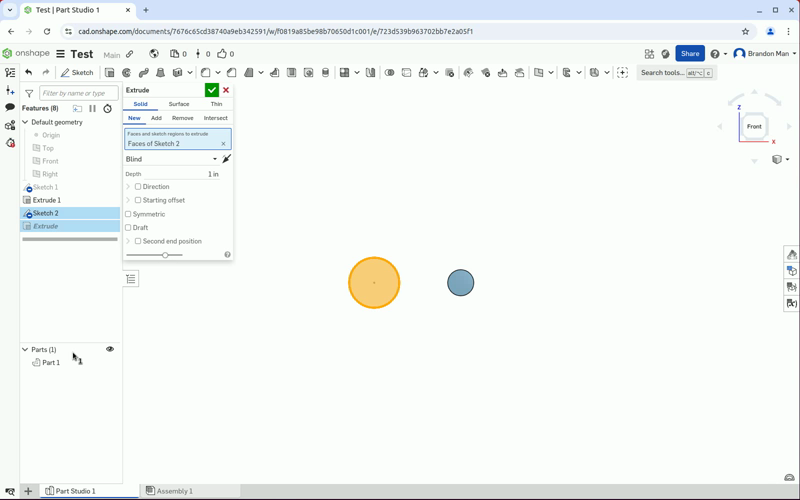
mouse_move(143, 106)
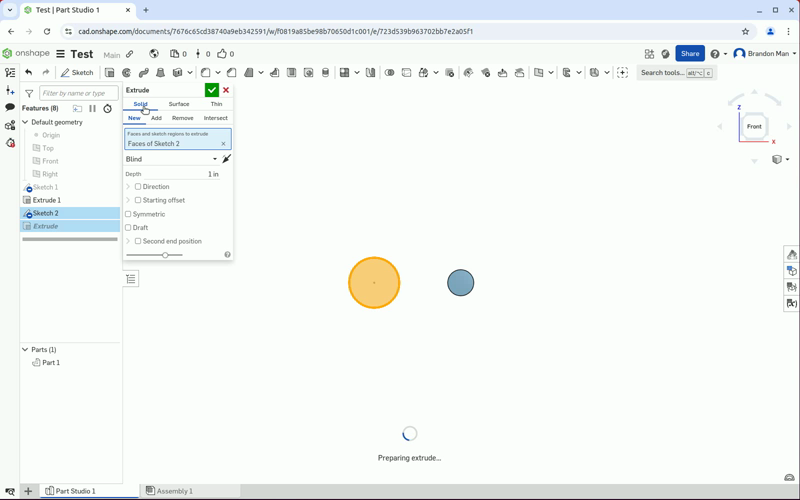
click(143, 106)
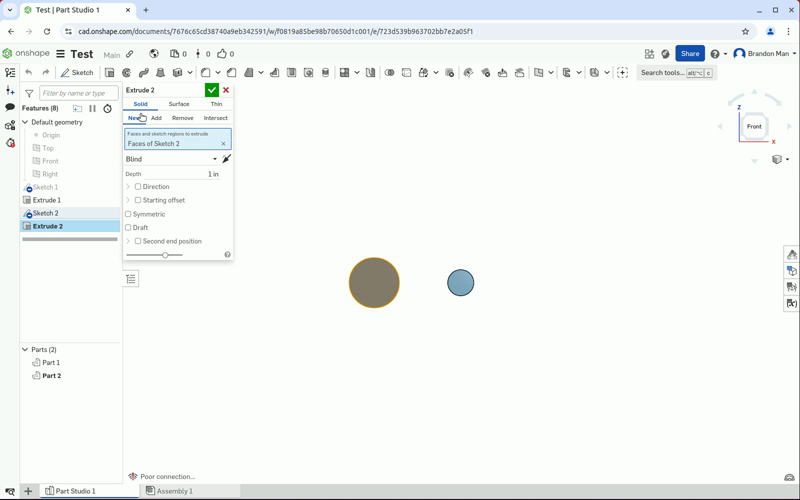
mouse_move(137, 120)
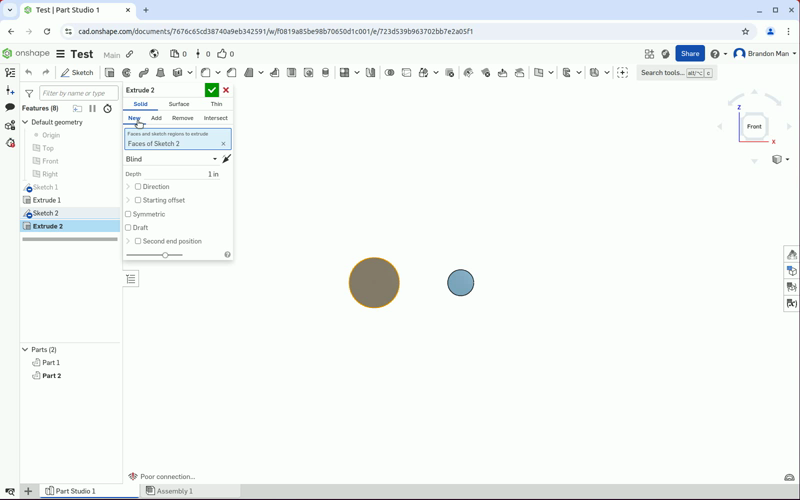
click(137, 120)
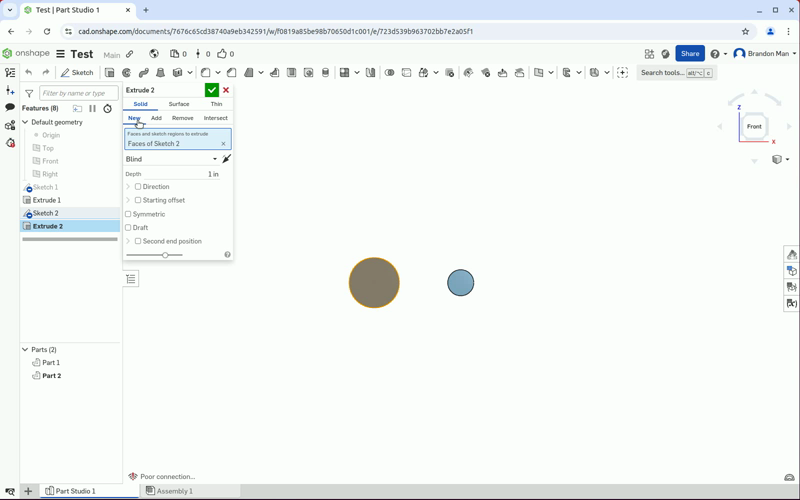
key(tab, 4)
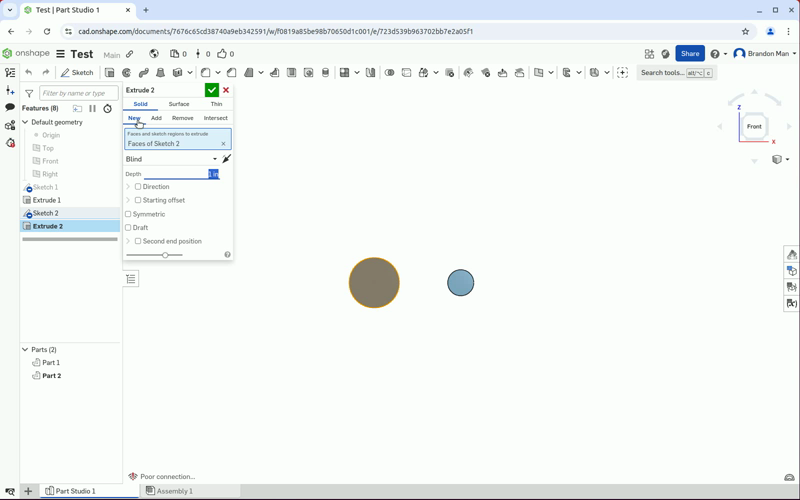
text(10.351)
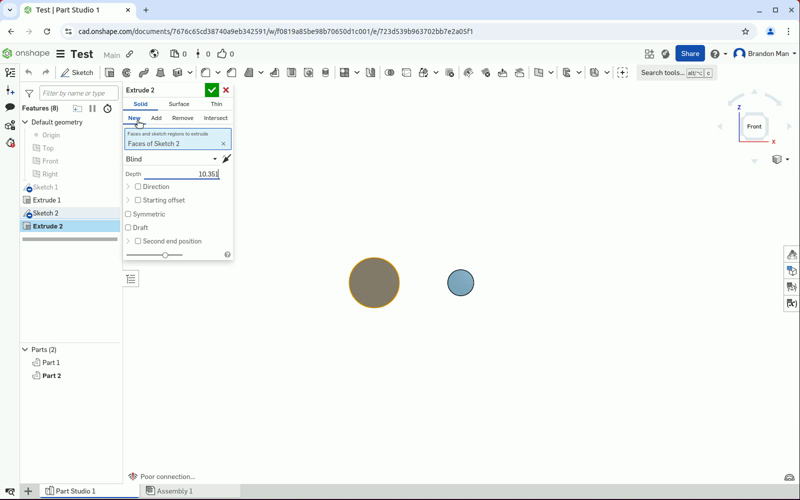
key(enter)
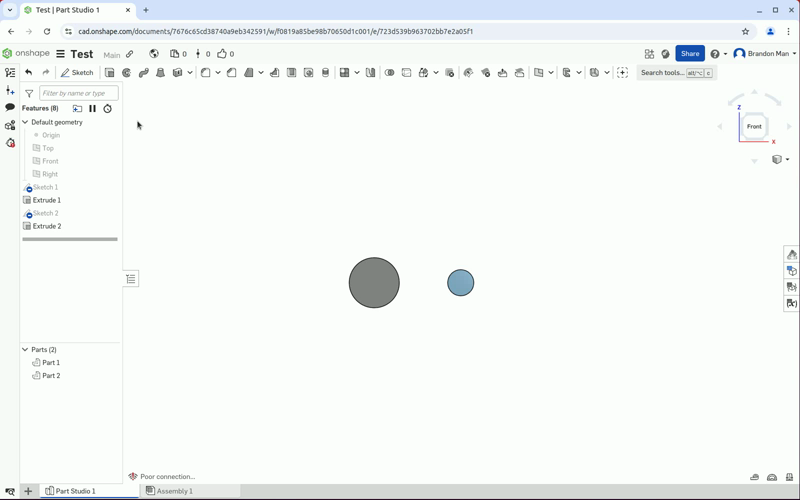
key(shift+h)
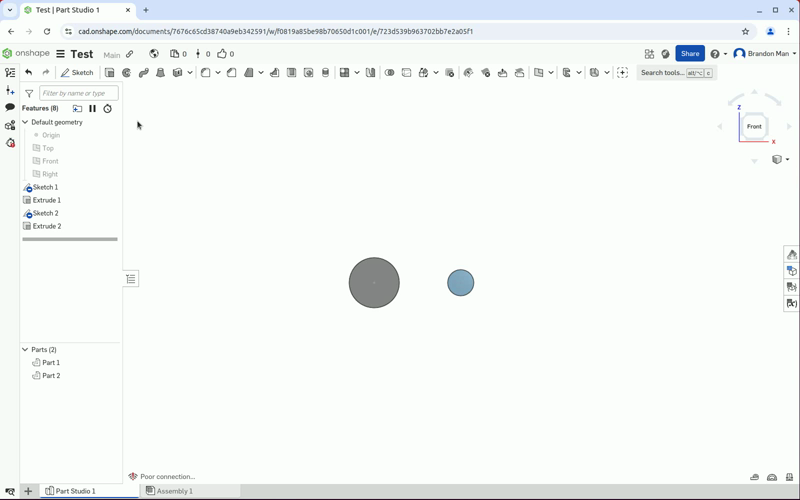
key(shift+h)
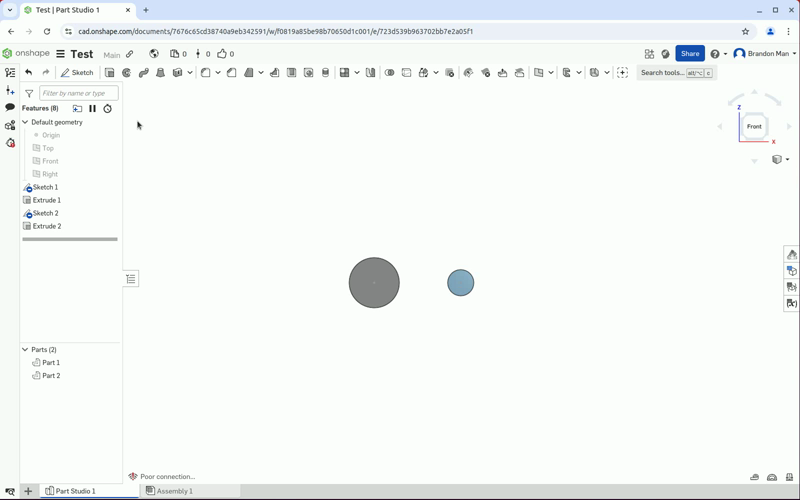
key(shift+7)
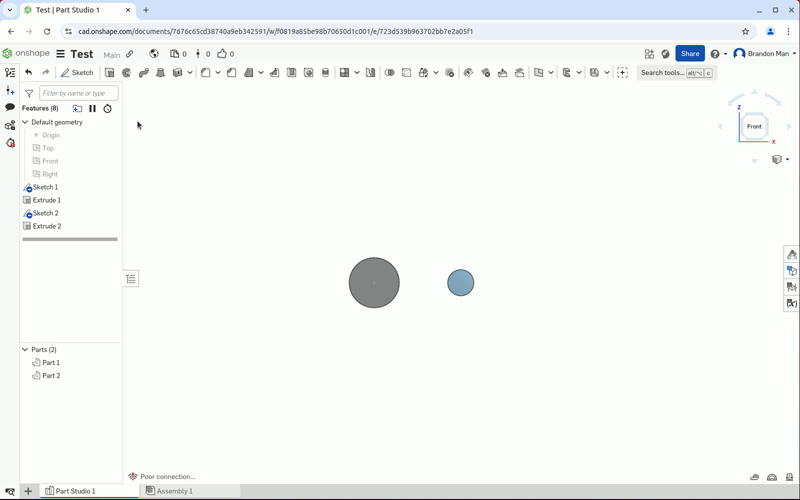
key(left, 2)
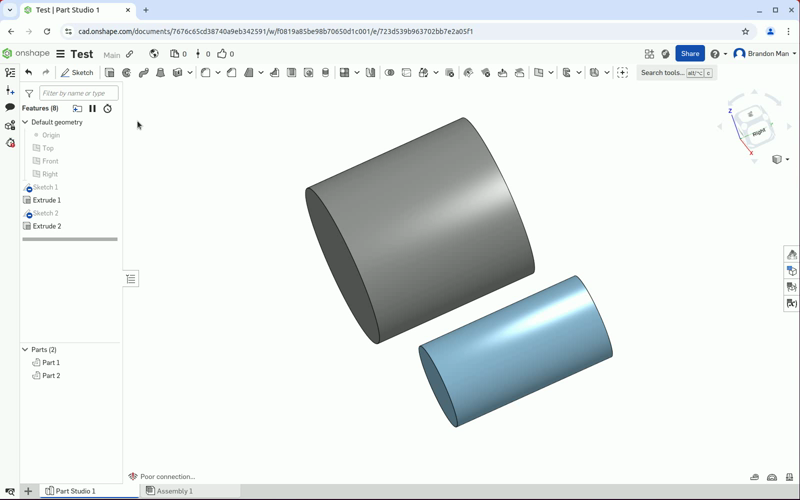
key(down, 2)
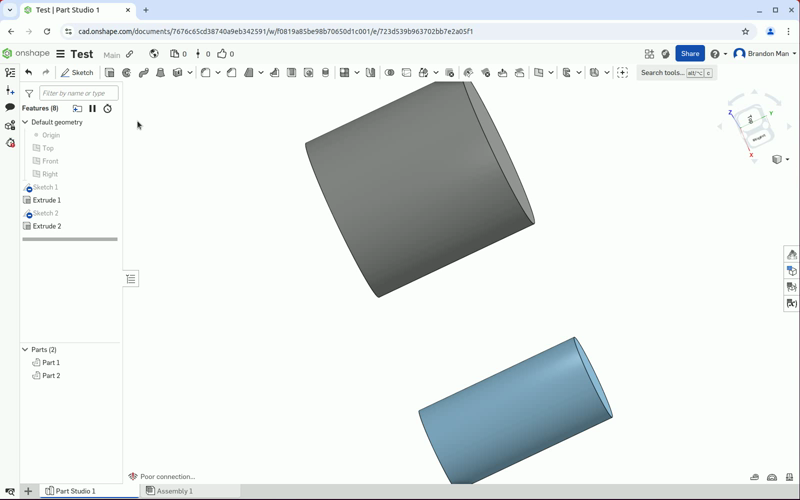
key(up, 2)
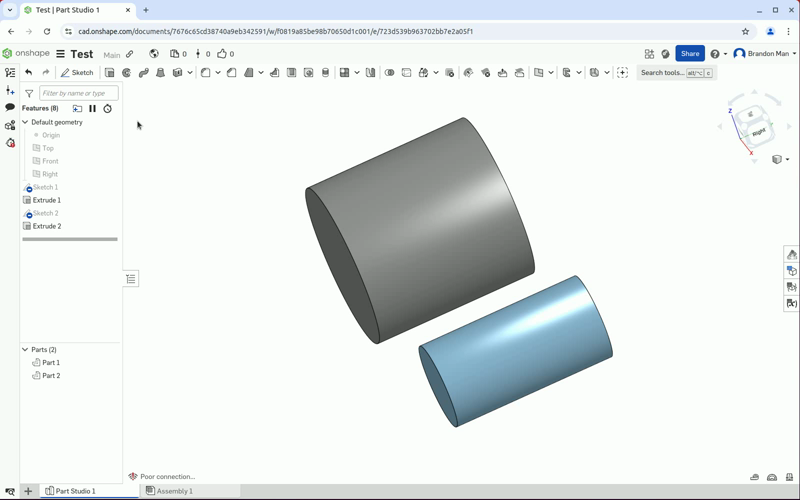
key(right, 2)
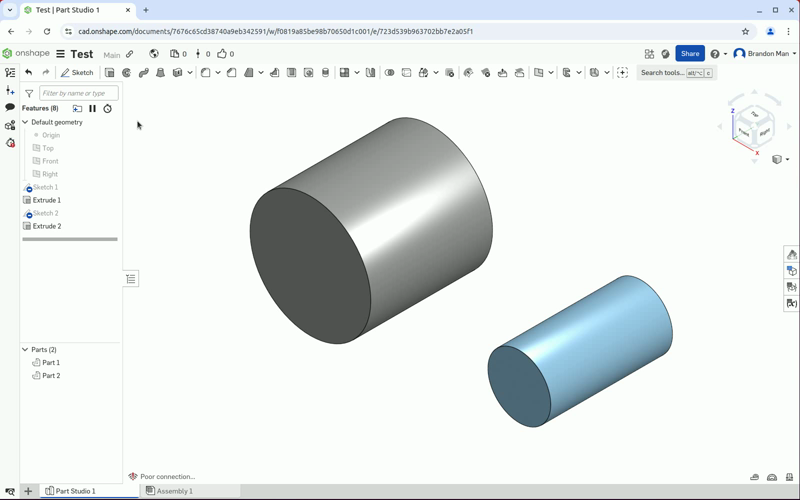
mouse_move(73, 189)
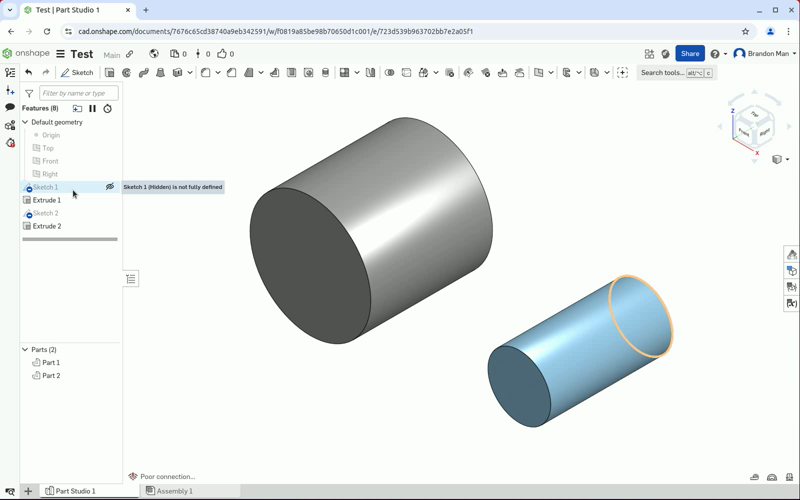
click(73, 189)